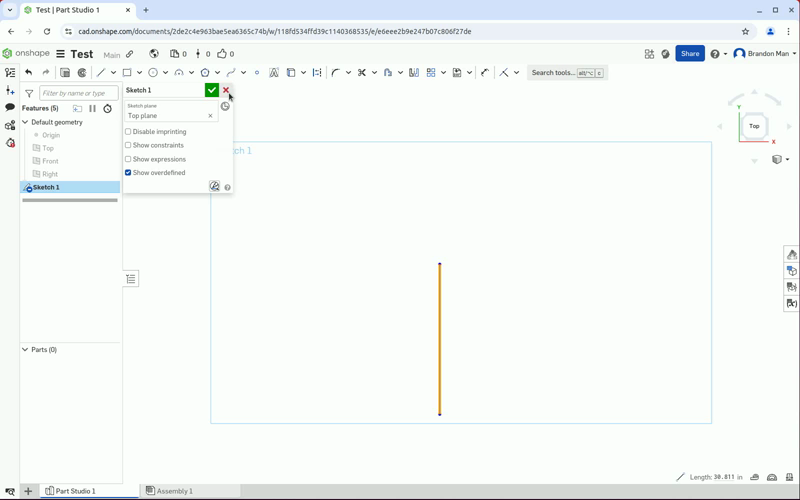
key(shift+h)
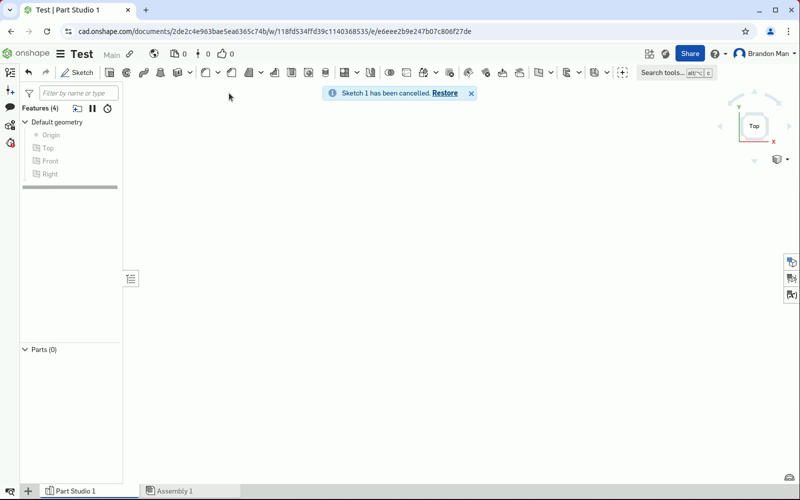
mouse_move(73, 352)
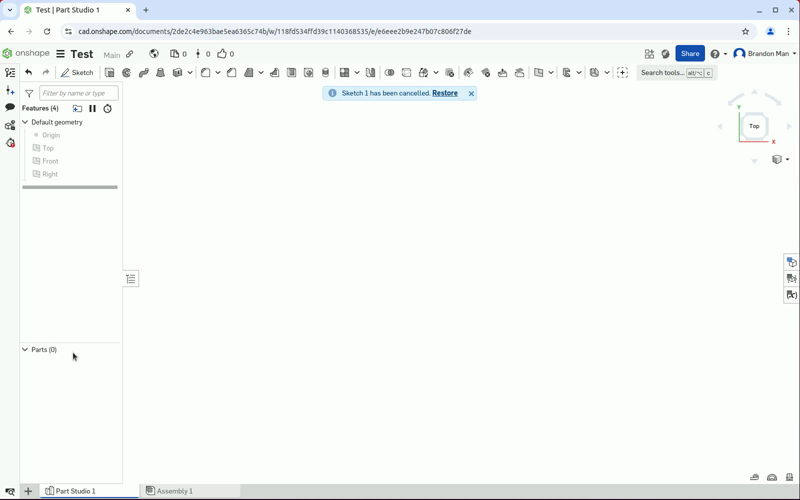
key(y)
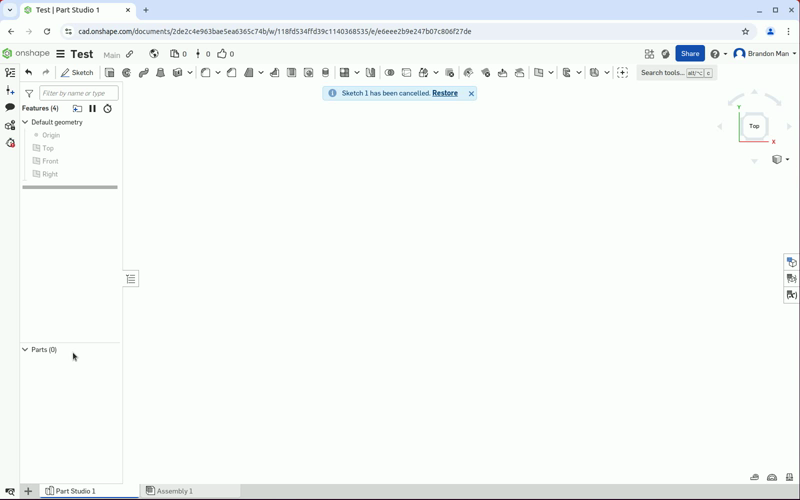
key(shift+p)
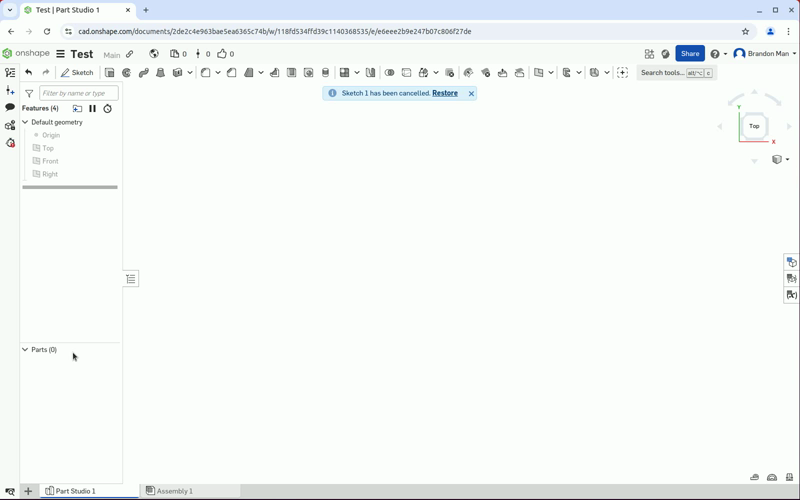
key(space)
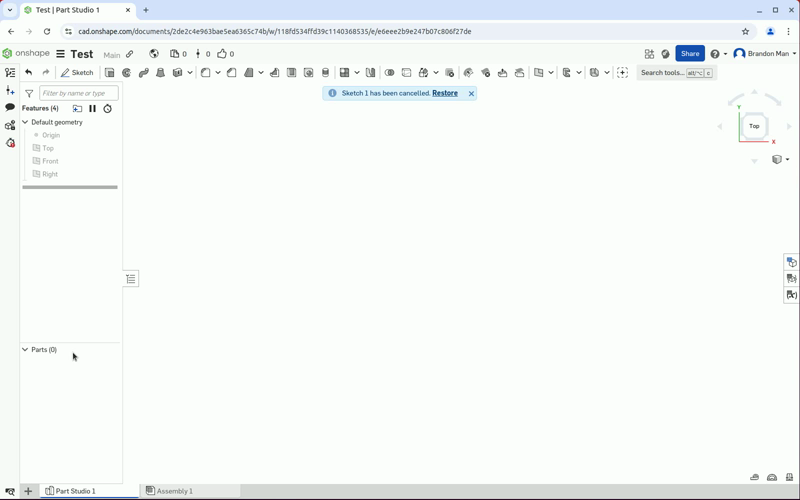
key_down(shift)
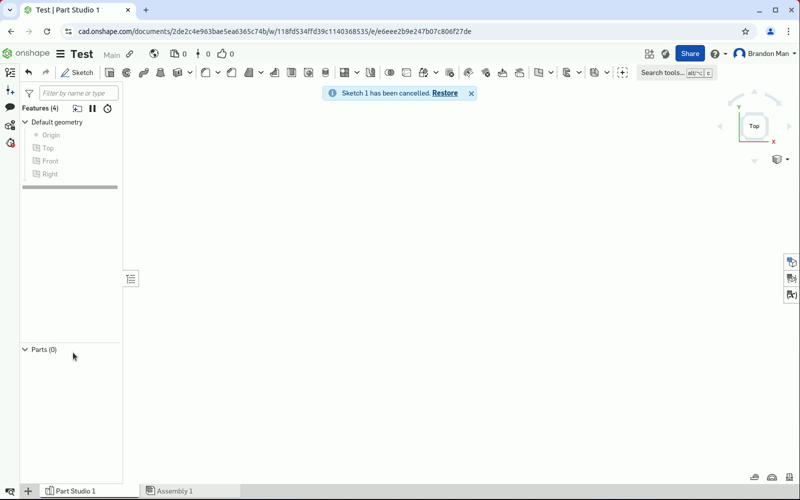
key(up)
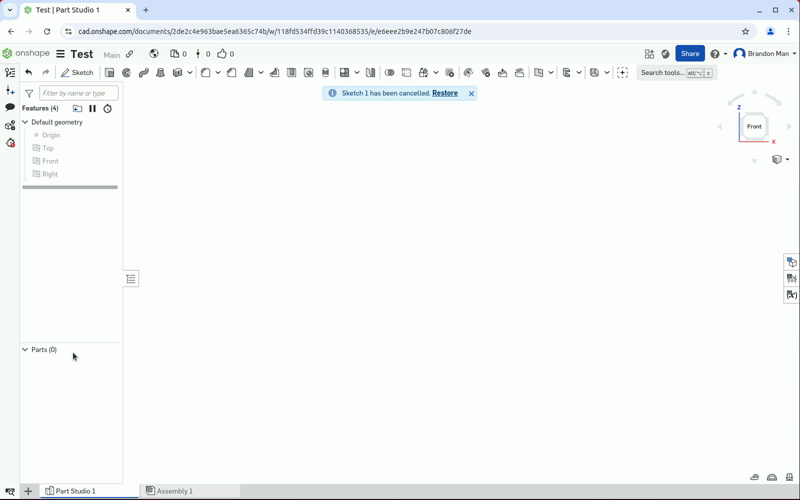
key_up(shift)
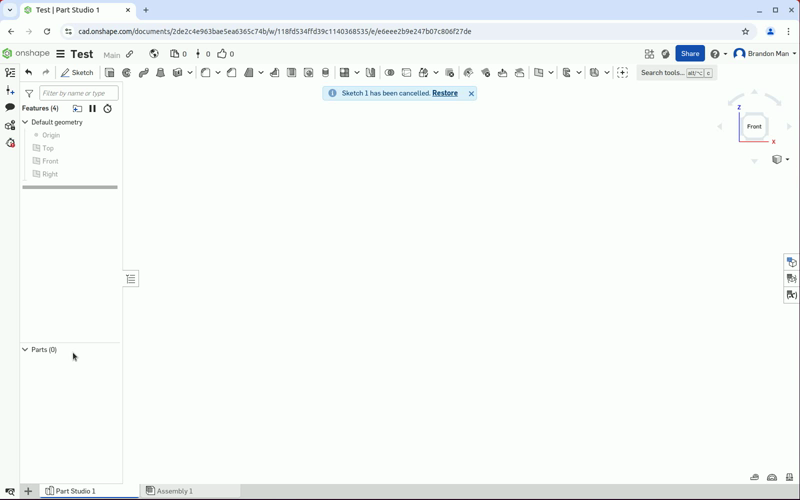
key(space)
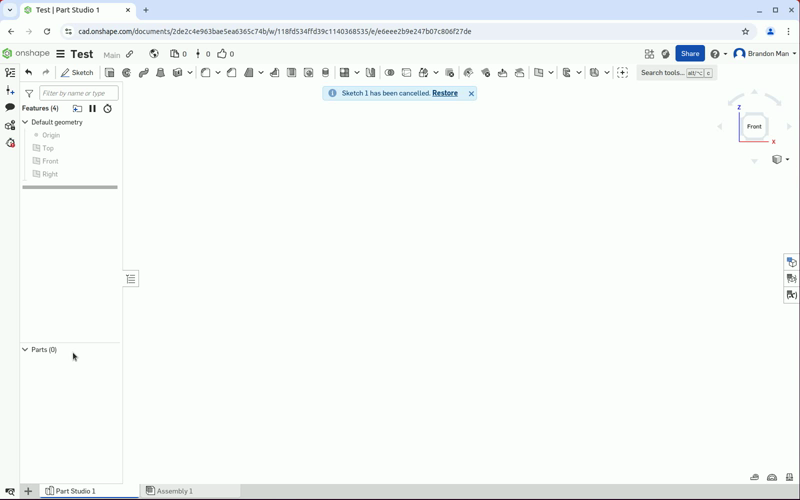
key_down(shift)
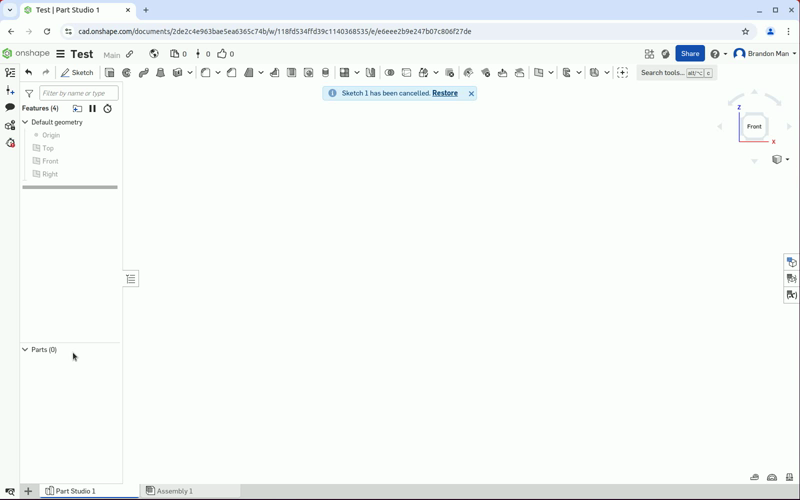
key(left)
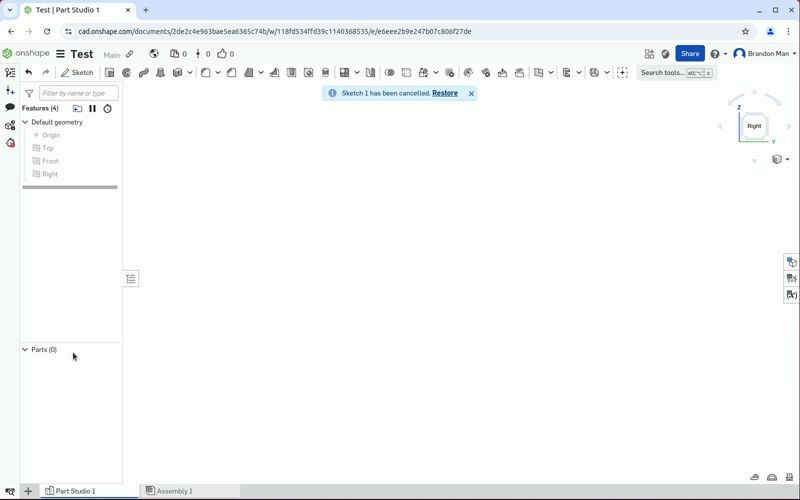
key_up(shift)
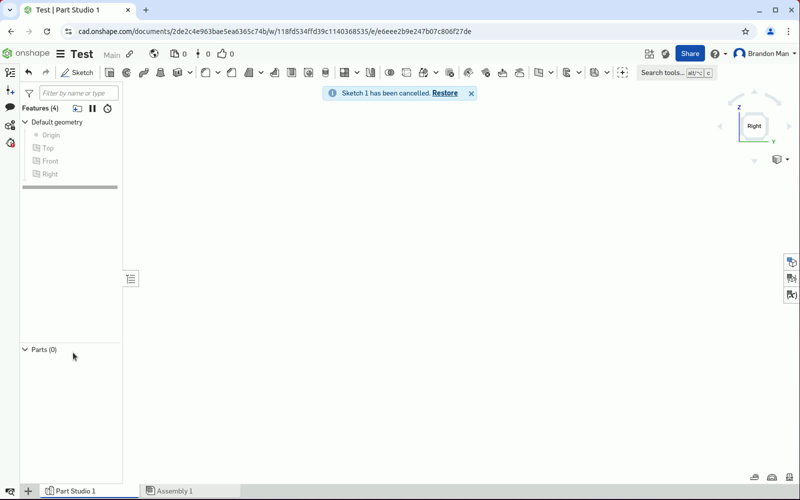
mouse_move(73, 352)
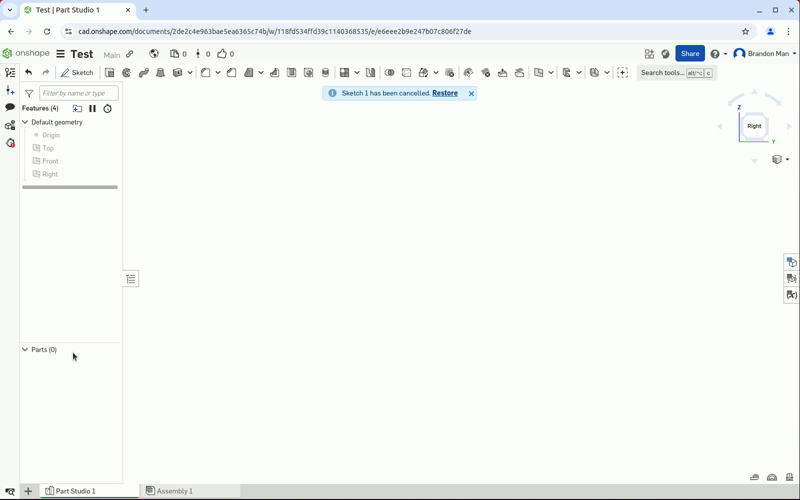
key(shift+y)
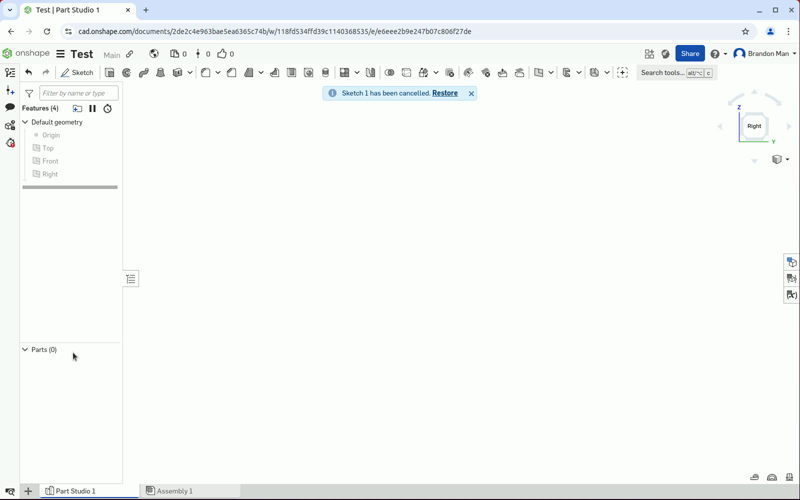
key(shift+s)
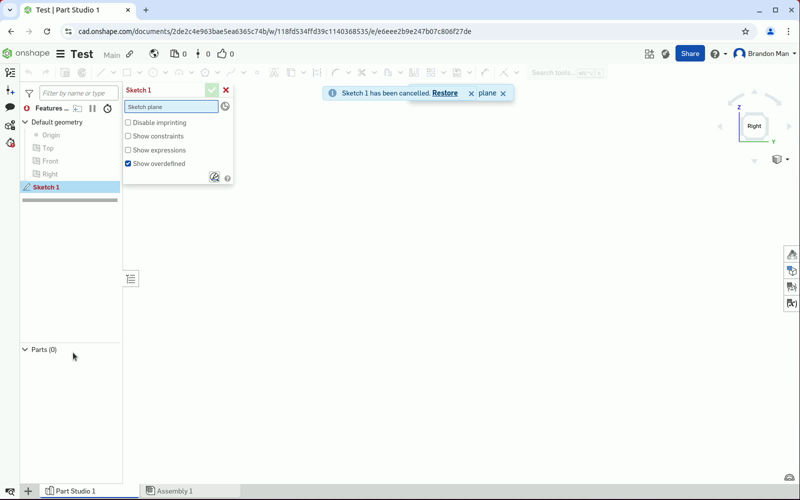
mouse_move(73, 176)
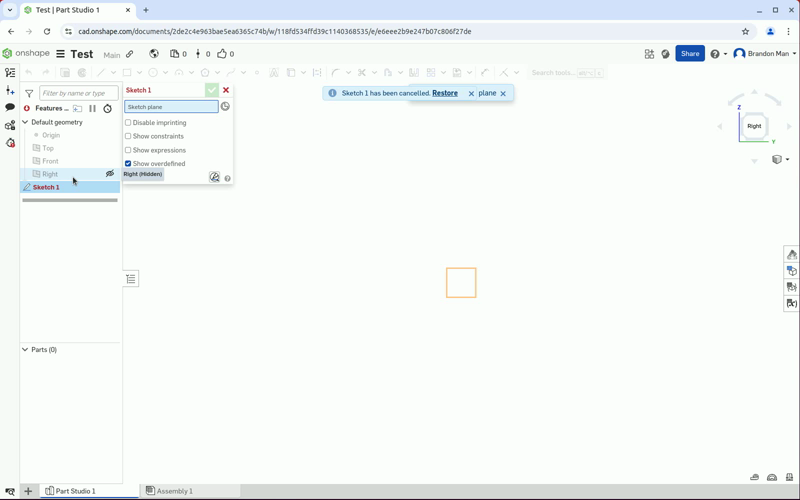
click(73, 176)
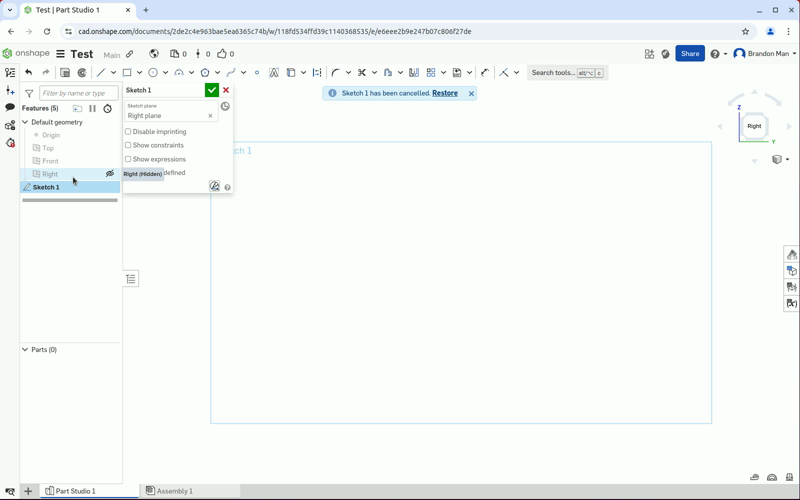
mouse_move(73, 352)
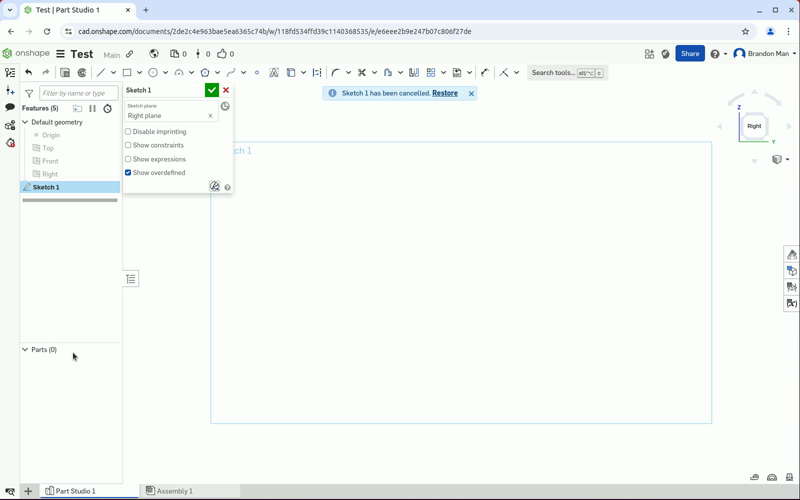
key(y)
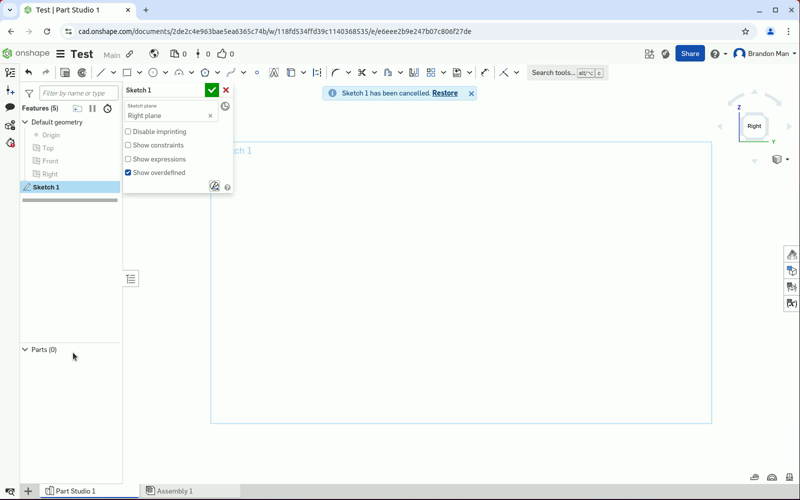
key(l)
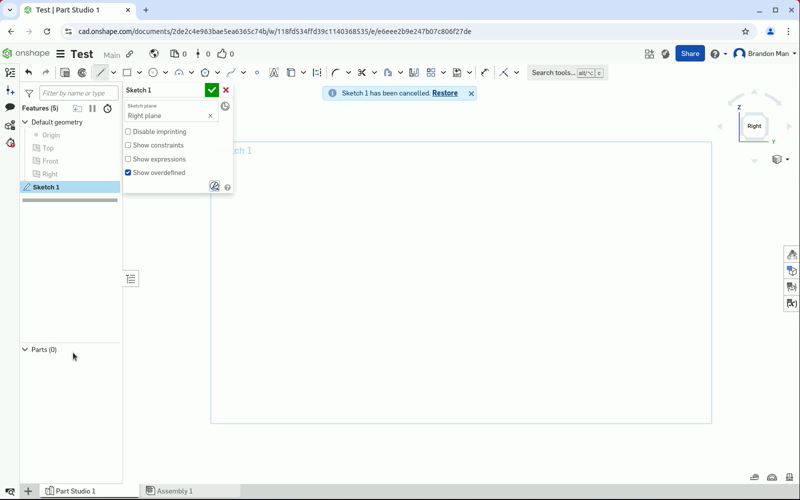
key_down(shift)
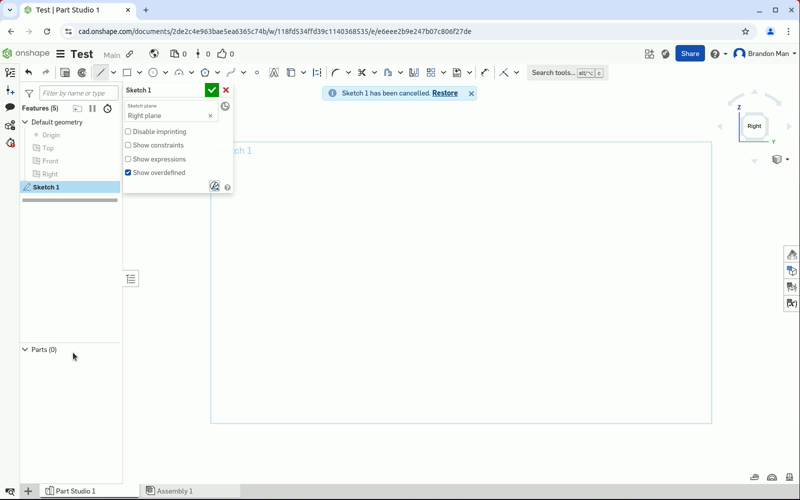
mouse_move(471, 282)
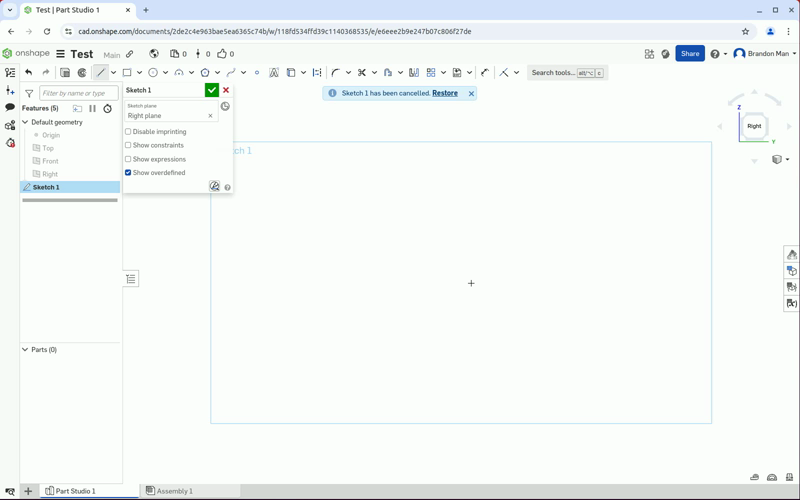
click(471, 282)
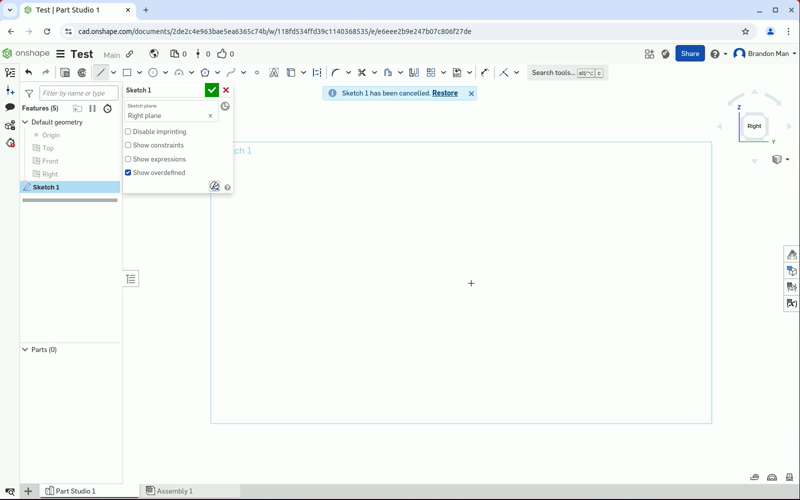
key_up(shift)
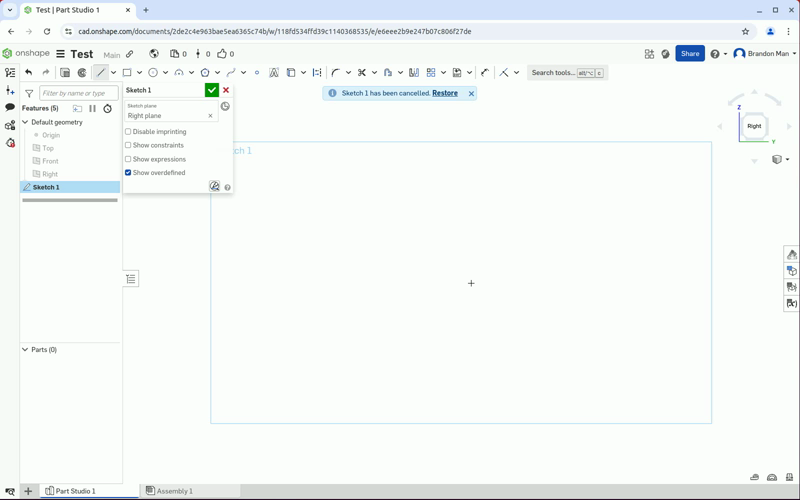
key_down(shift)
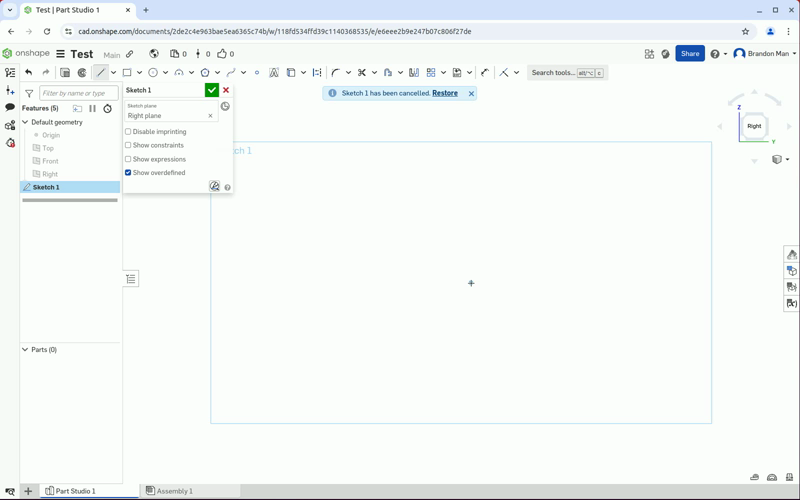
mouse_move(536, 282)
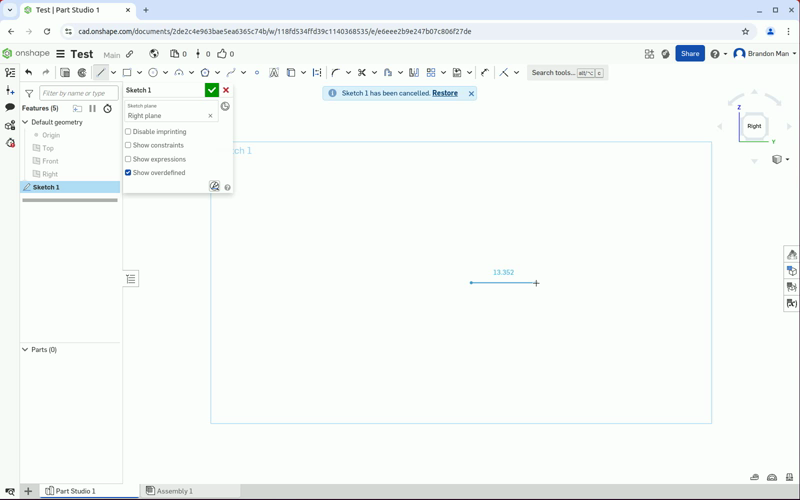
click(536, 282)
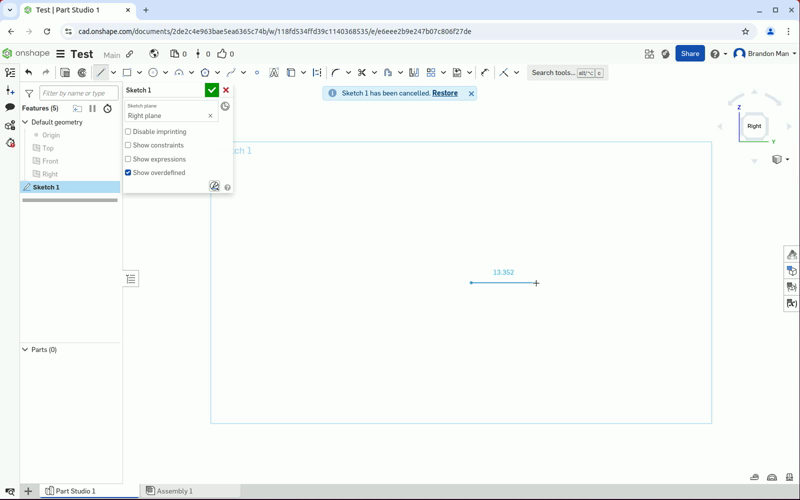
key_up(shift)
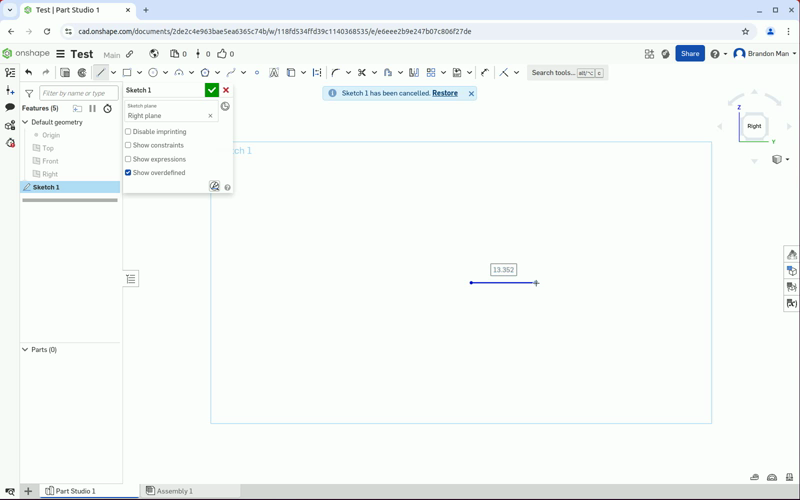
key_down(shift)
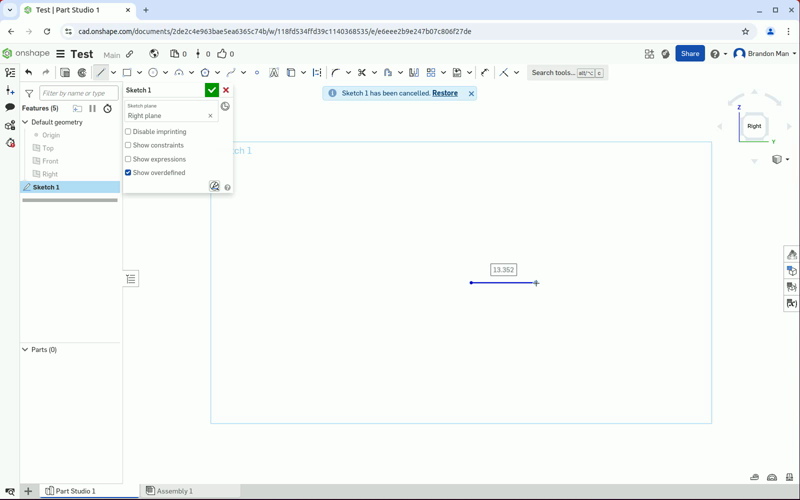
mouse_move(566, 282)
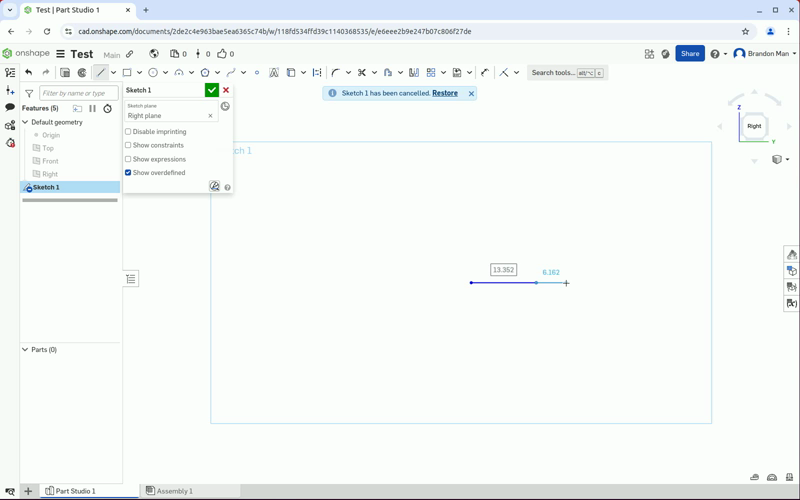
mouse_move(536, 228)
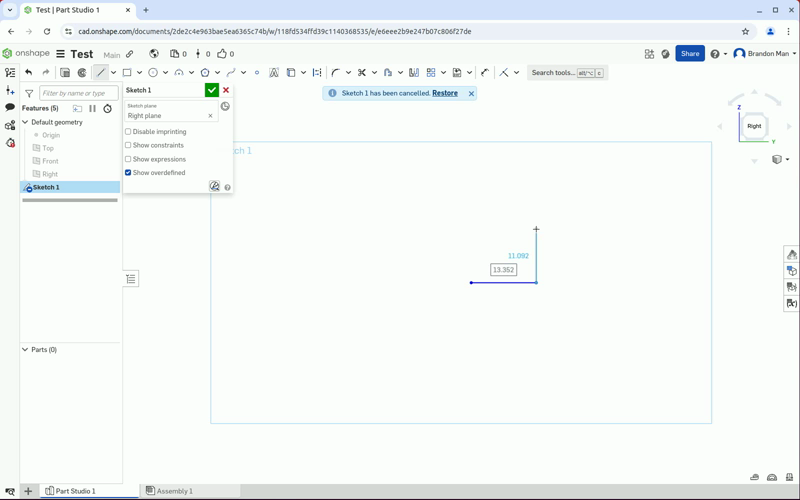
click(536, 228)
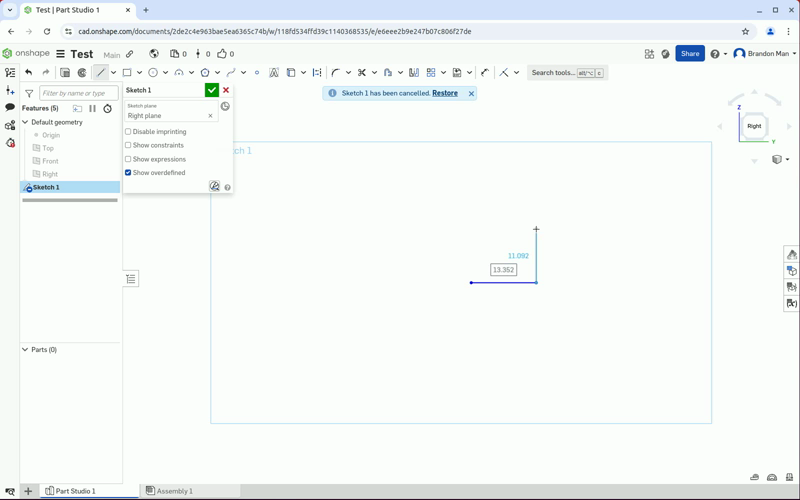
key_up(shift)
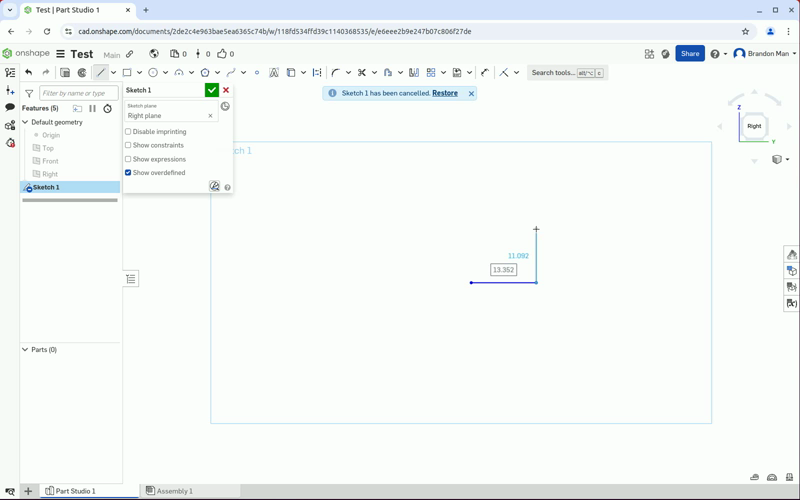
key_down(shift)
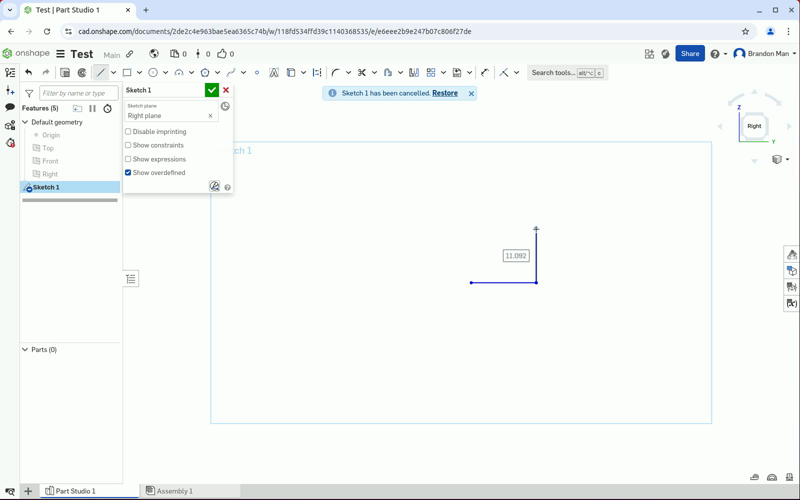
mouse_move(471, 282)
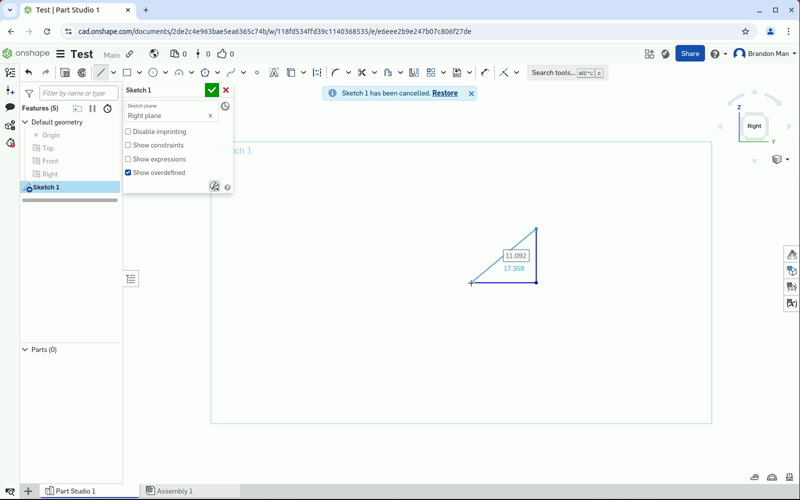
key_up(shift)
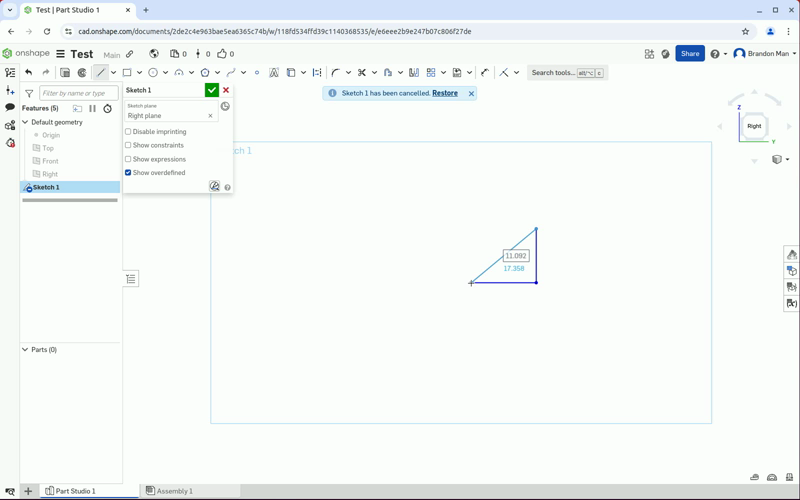
click(471, 282)
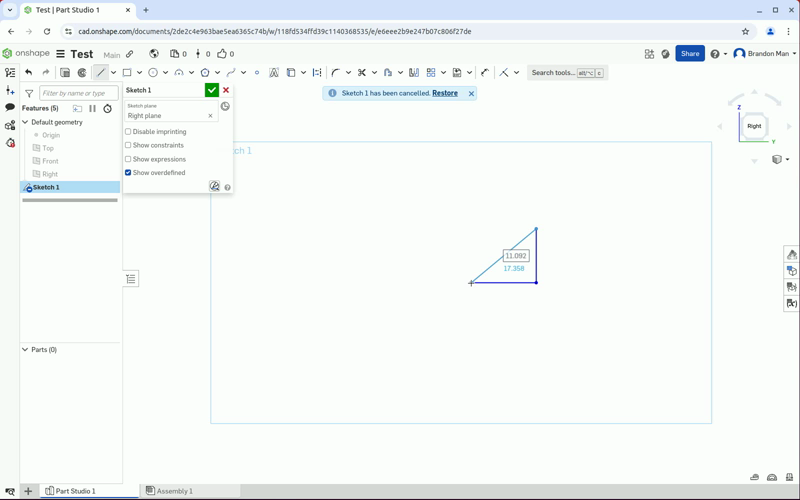
key(esc)
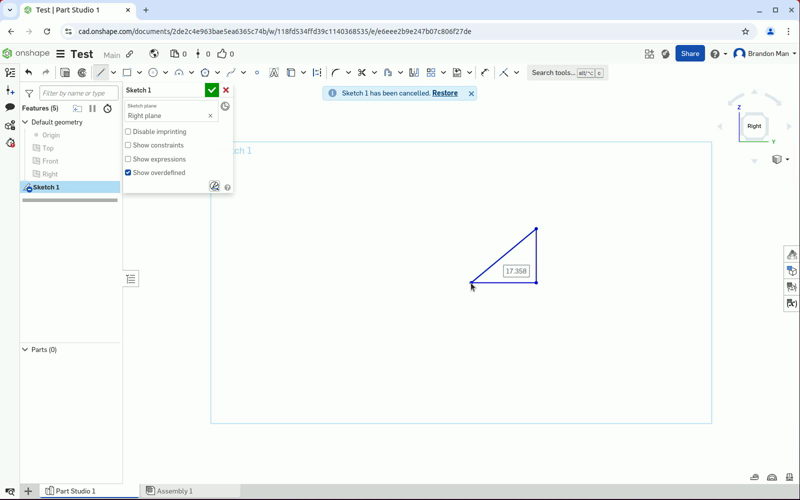
mouse_move(521, 261)
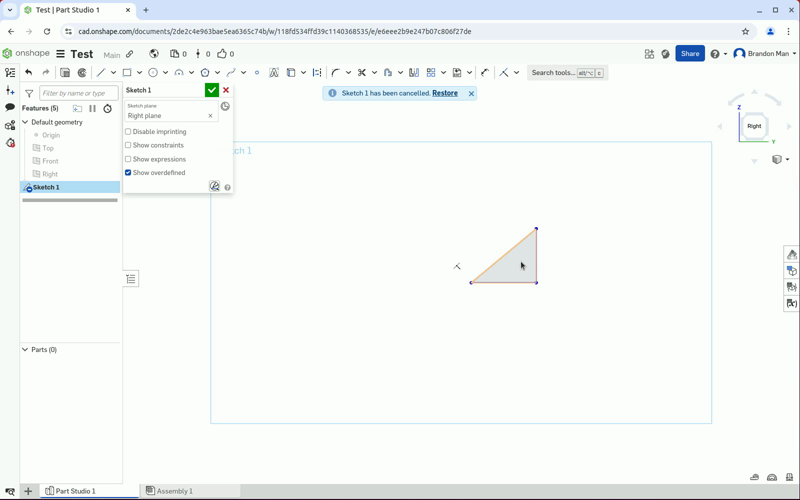
scroll(6)
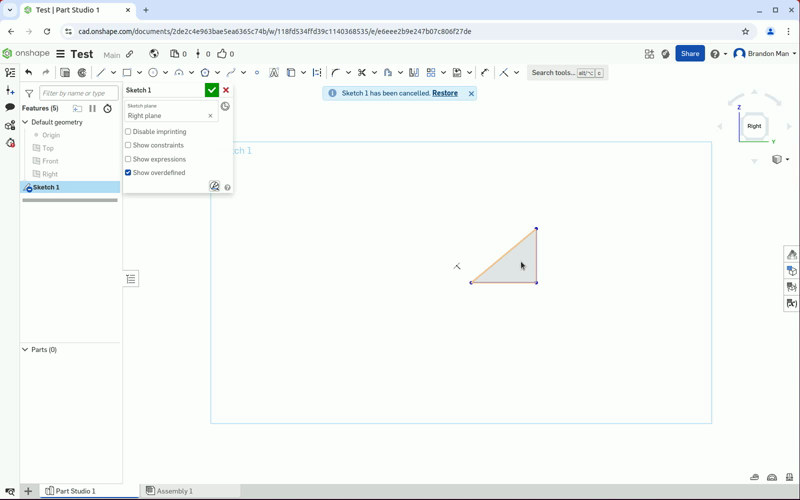
scroll(6)
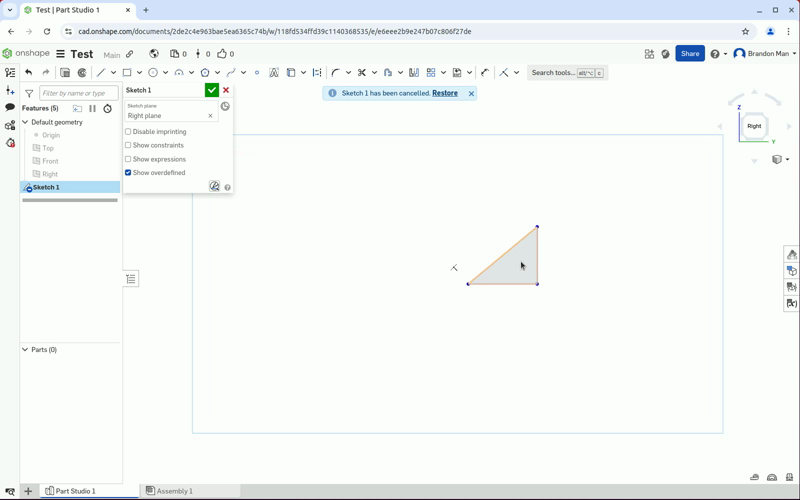
scroll(6)
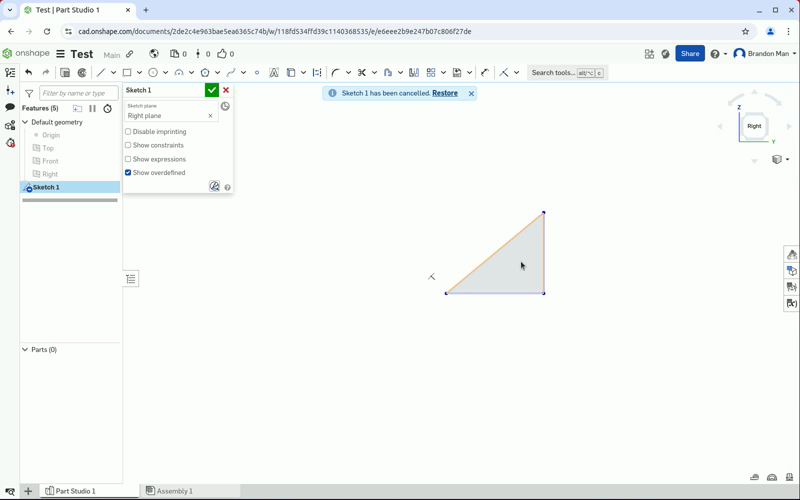
scroll(6)
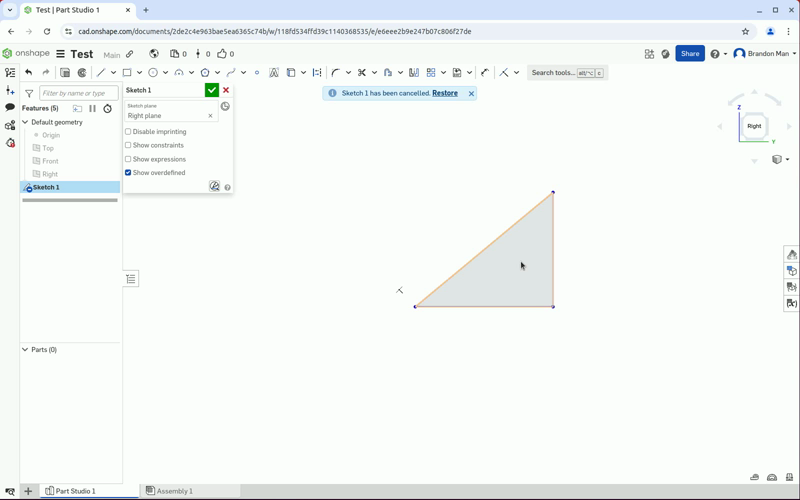
scroll(6)
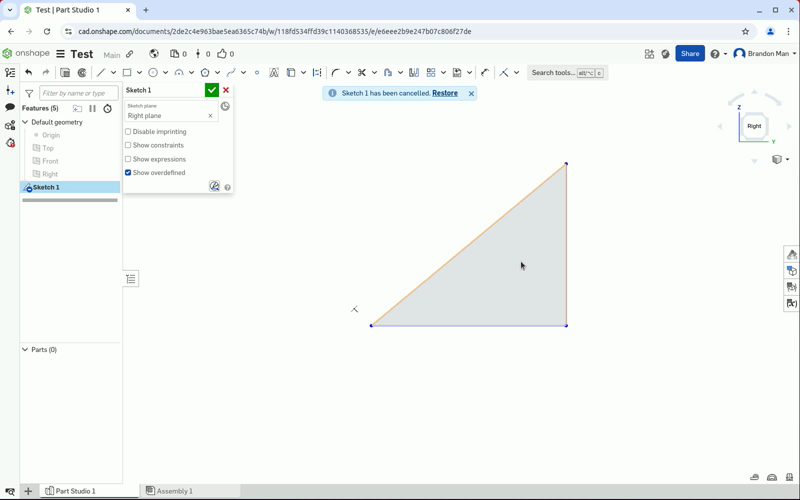
scroll(6)
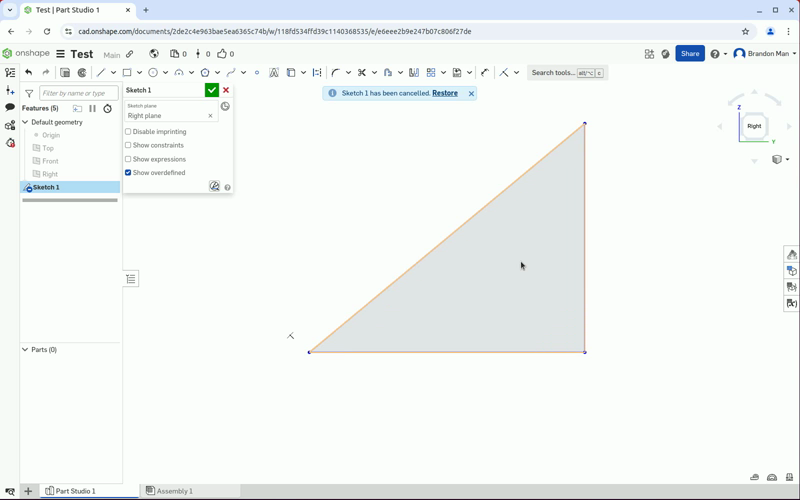
scroll(6)
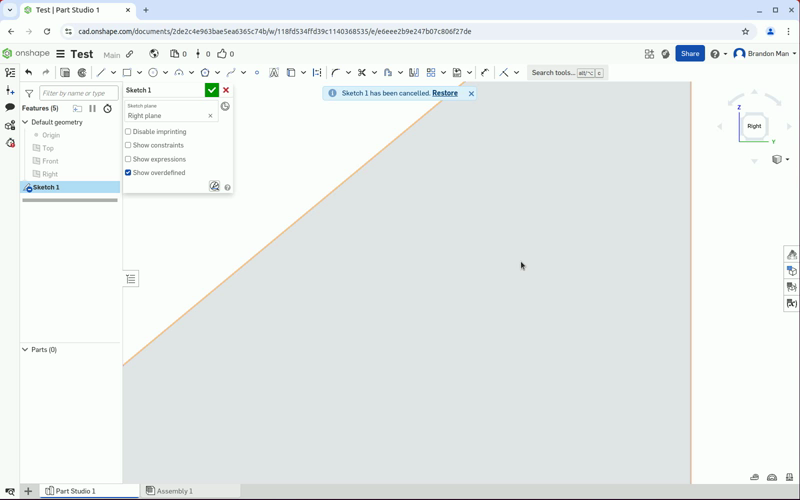
click(521, 261)
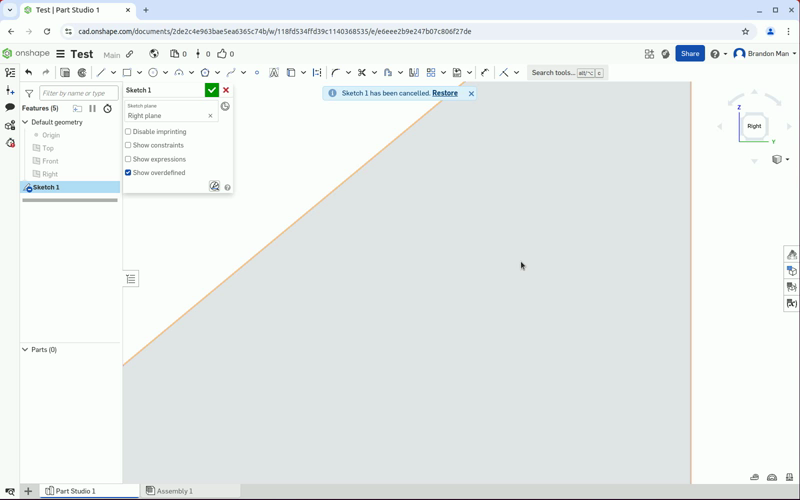
scroll(-6)
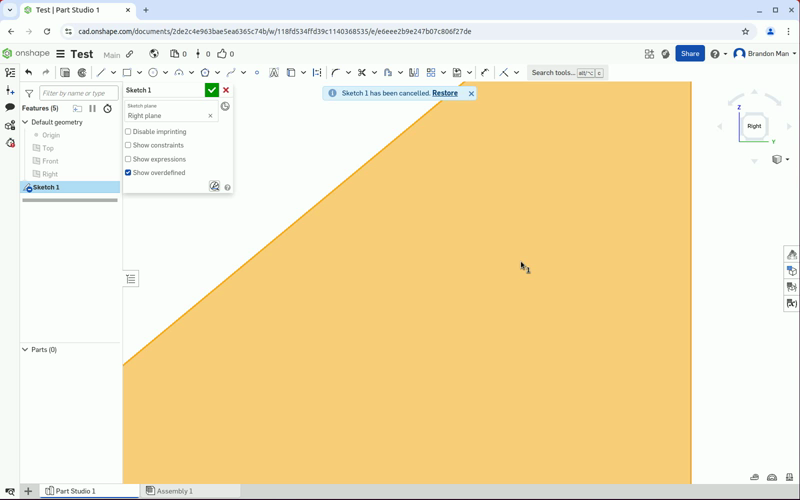
scroll(-6)
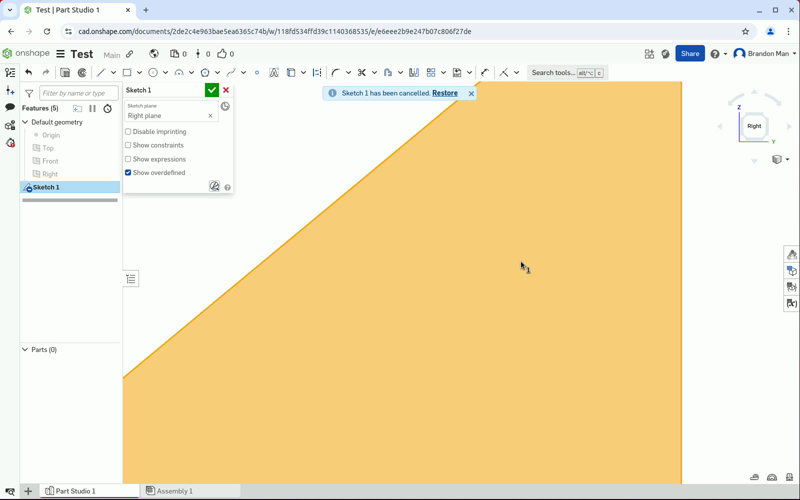
scroll(-6)
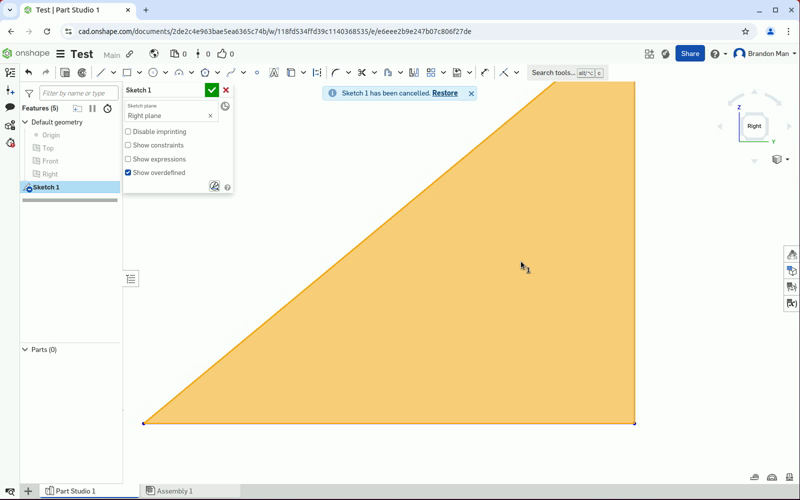
scroll(-6)
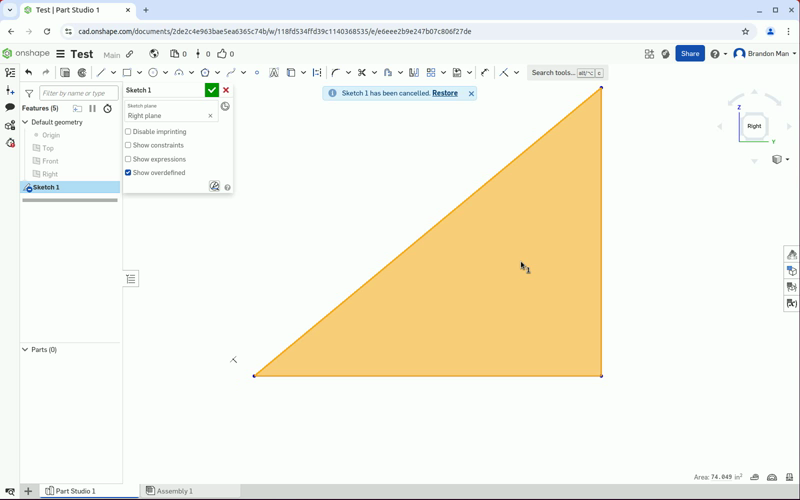
scroll(-6)
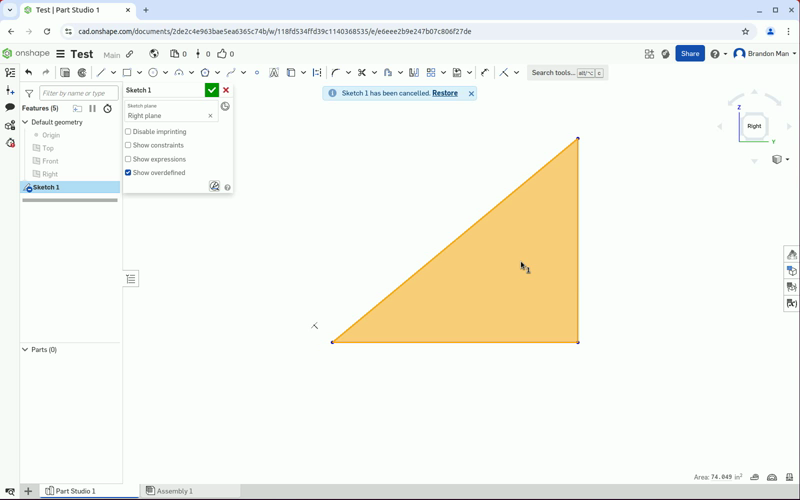
scroll(-6)
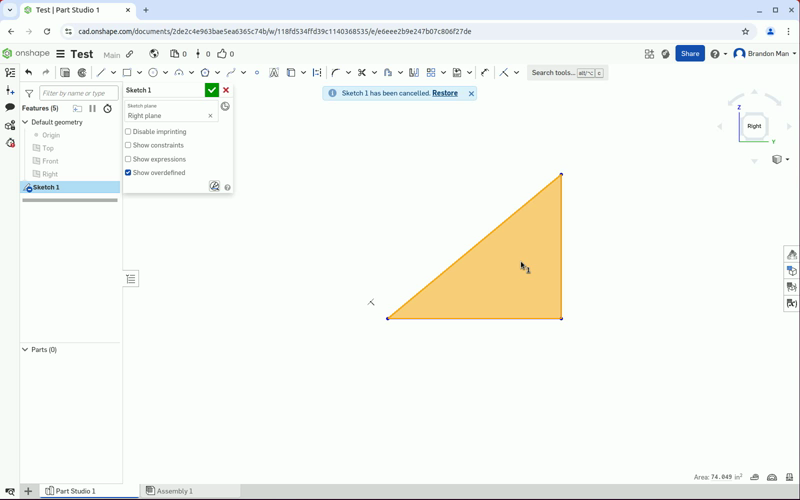
scroll(-6)
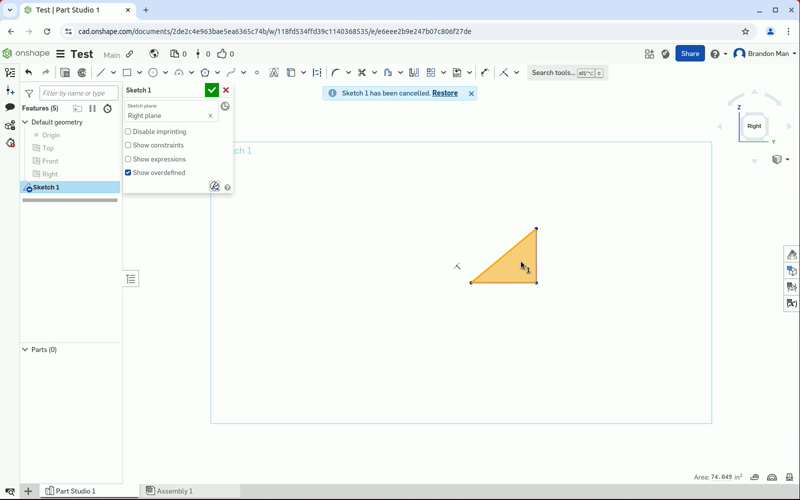
mouse_move(73, 352)
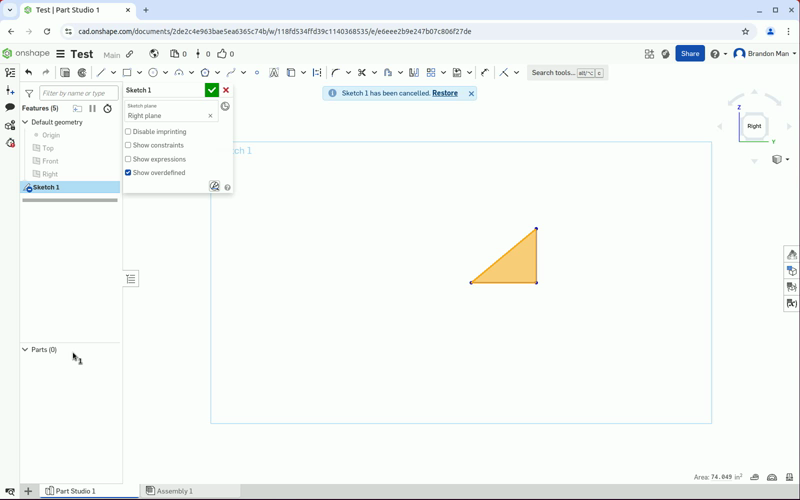
key(shift+y)
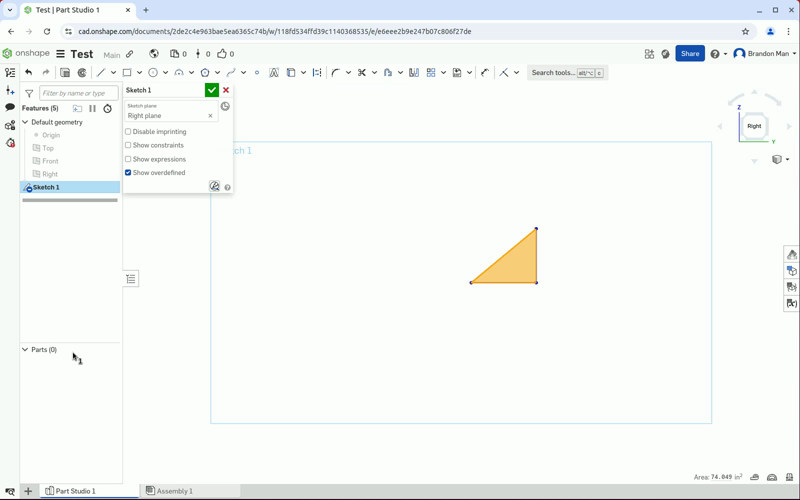
key(shift+e)
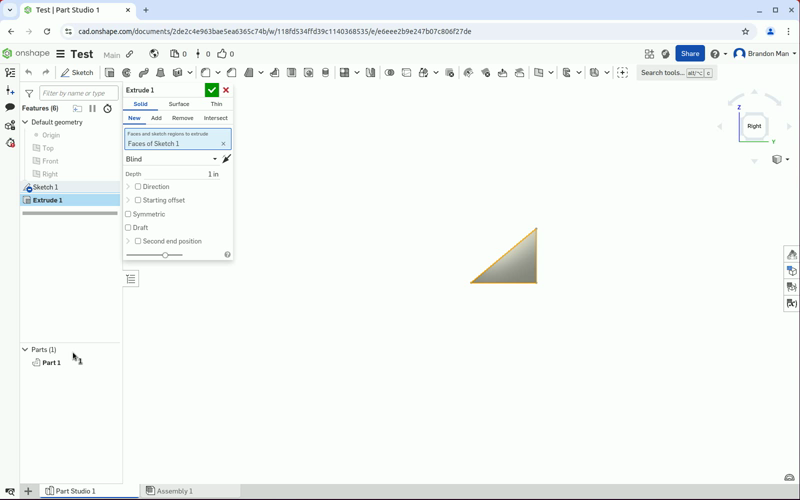
mouse_move(143, 106)
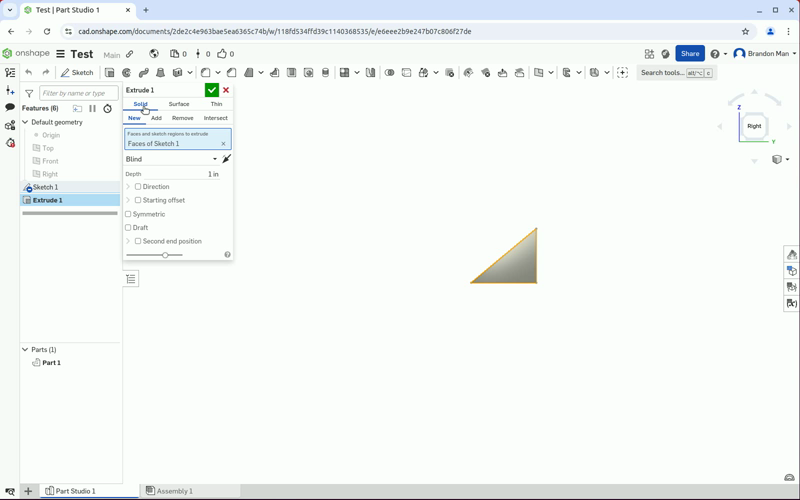
click(143, 106)
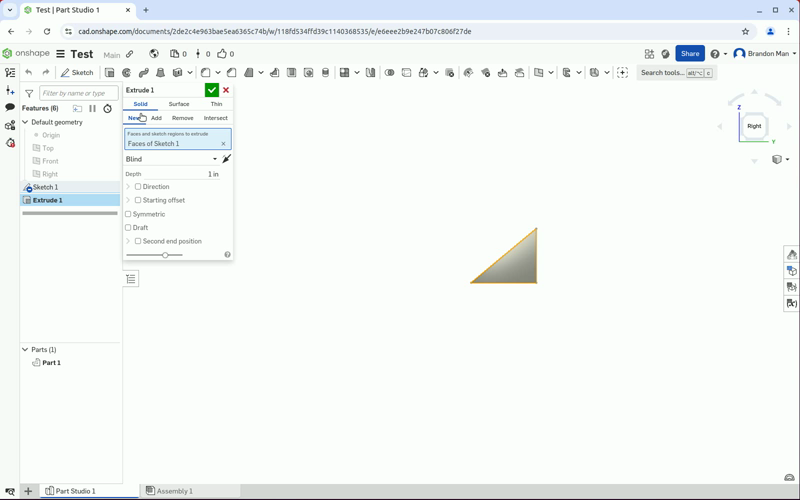
mouse_move(137, 120)
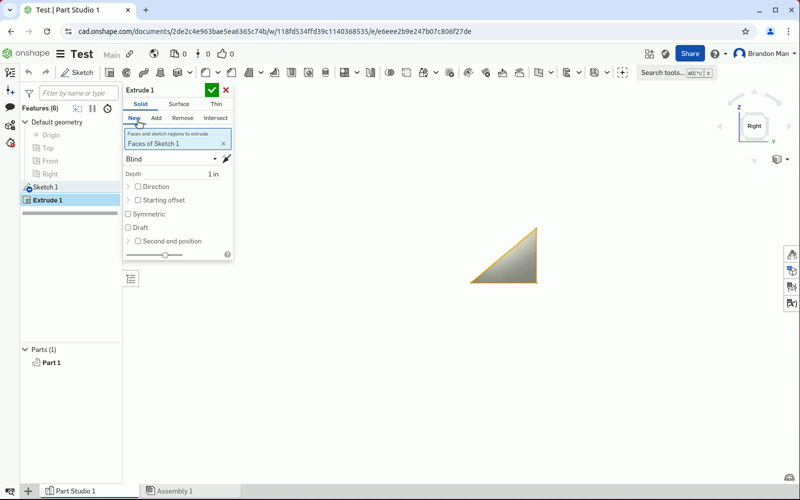
click(137, 120)
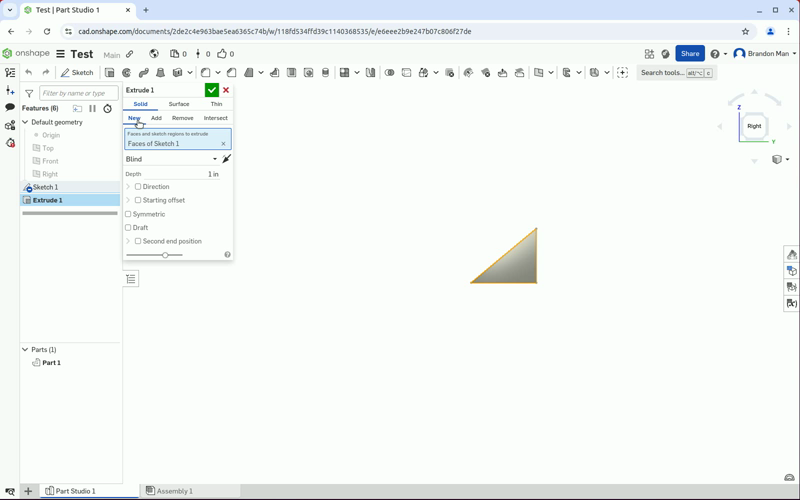
key(tab, 4)
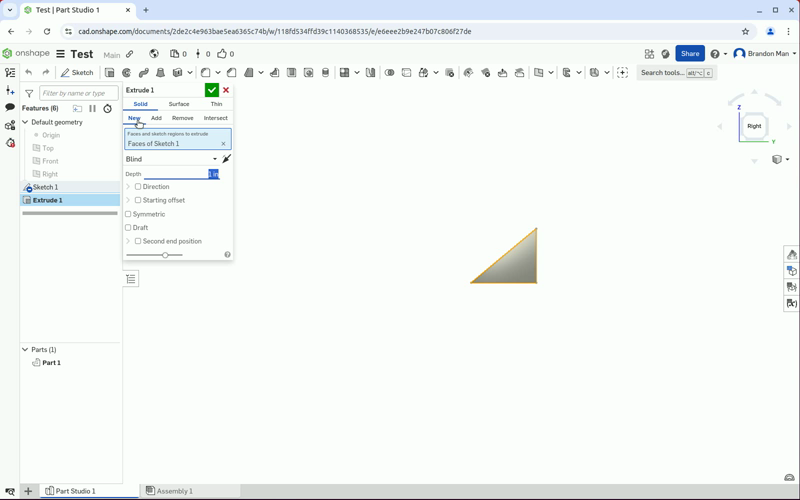
text(1.444)
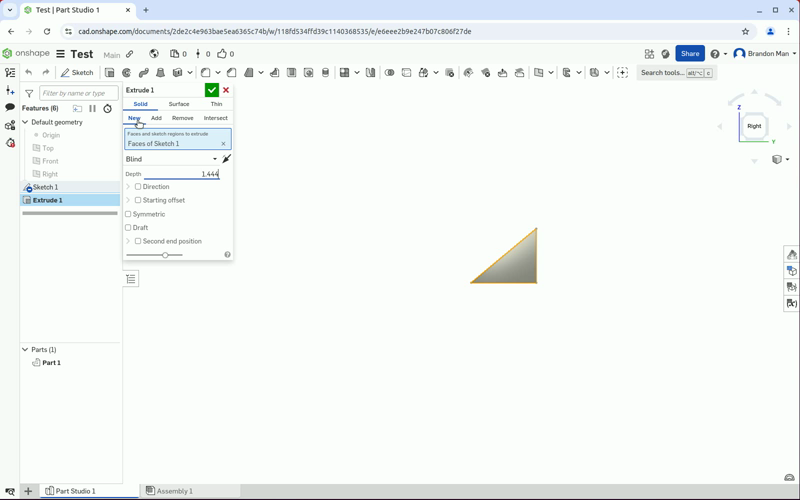
key(enter)
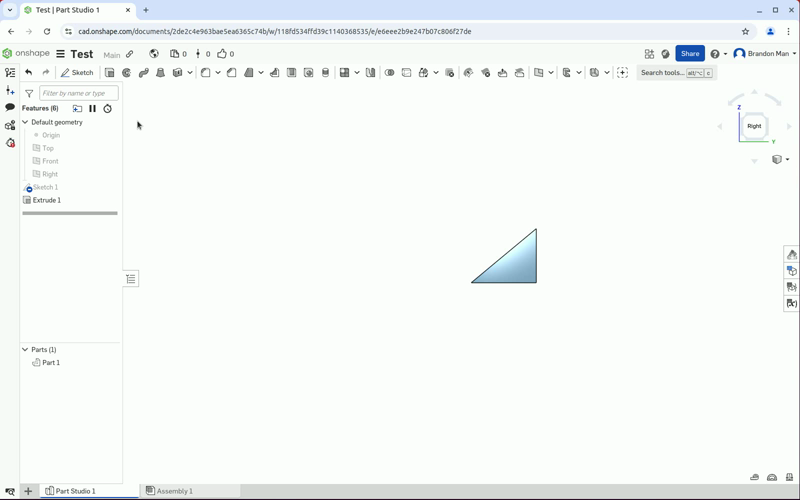
key(shift+h)
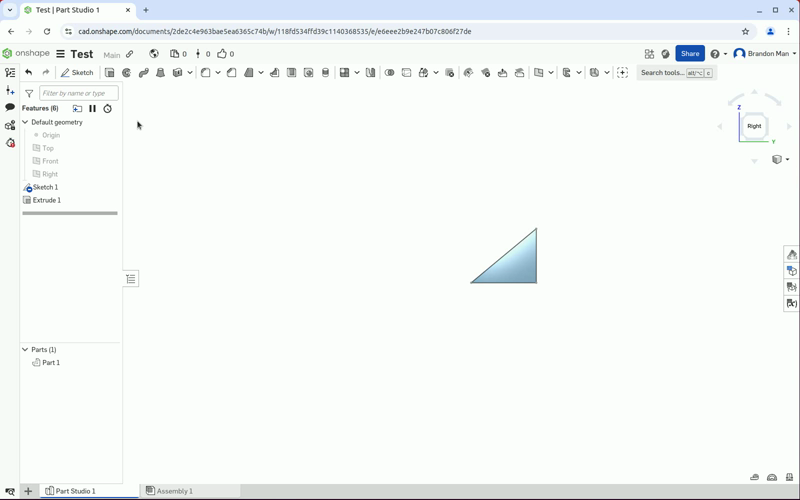
key(shift+h)
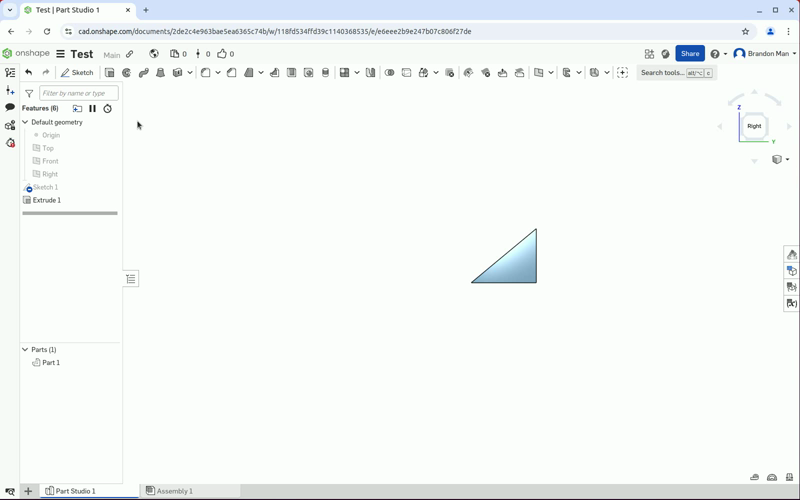
mouse_move(73, 189)
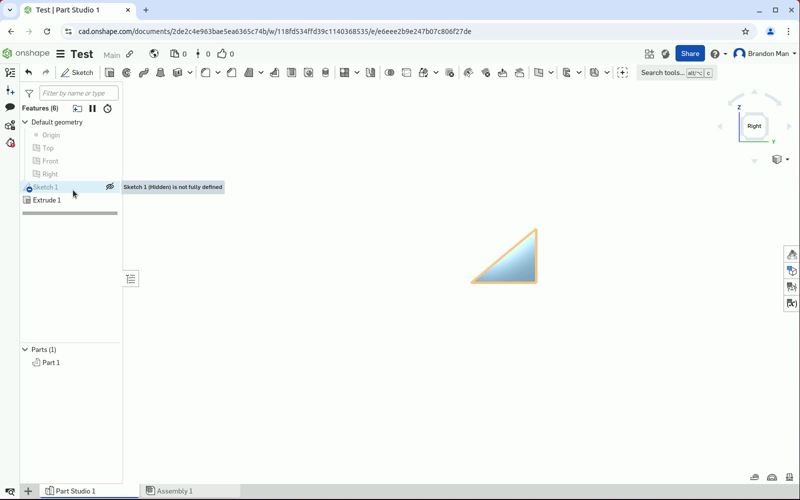
click(73, 189)
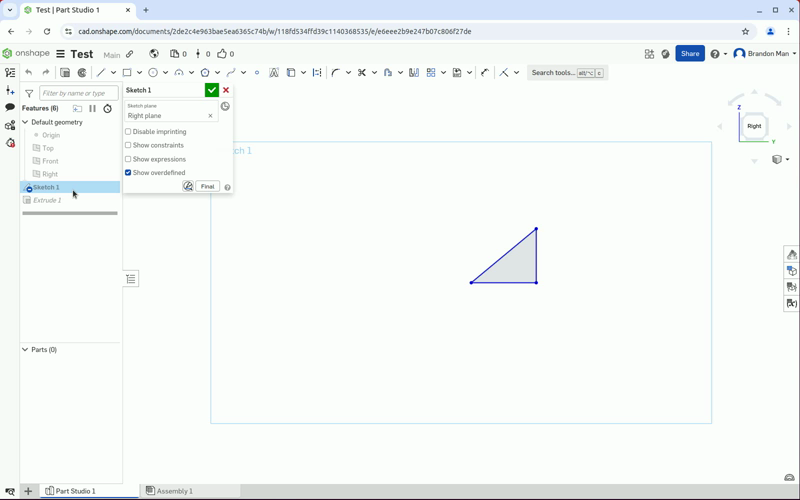
mouse_move(229, 92)
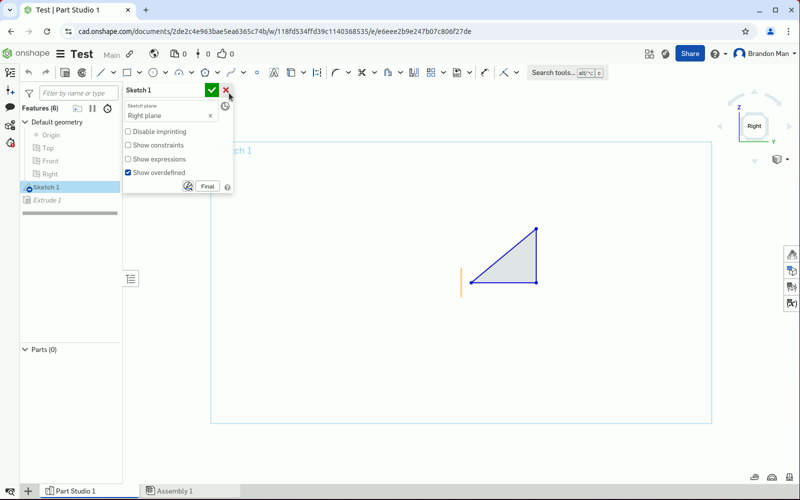
click(229, 92)
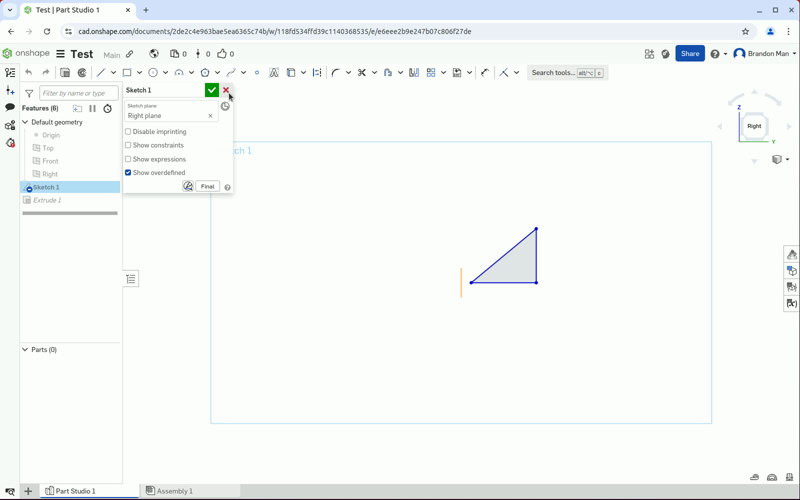
key(shift+s)
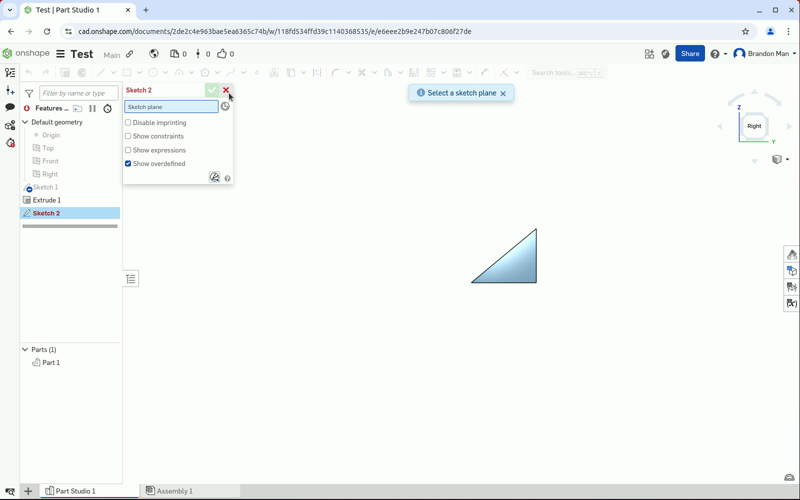
mouse_move(73, 176)
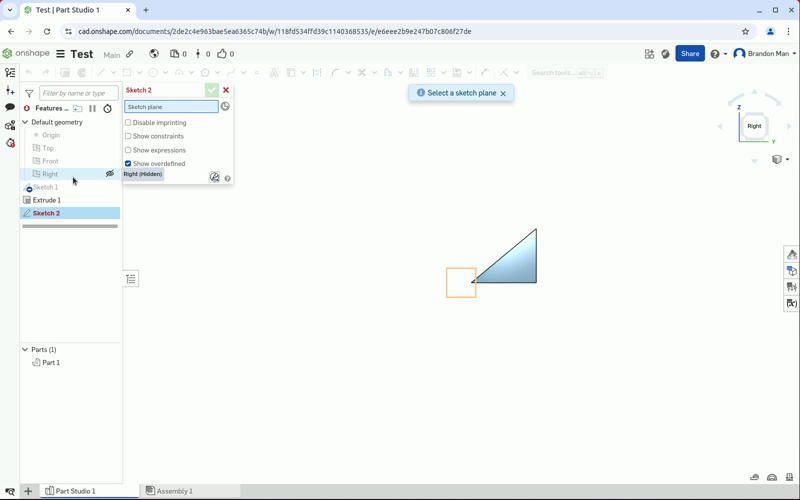
click(73, 176)
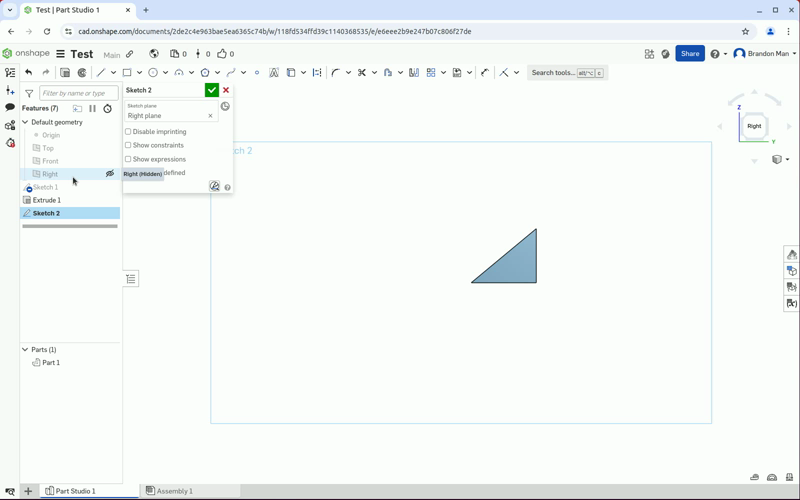
mouse_move(73, 352)
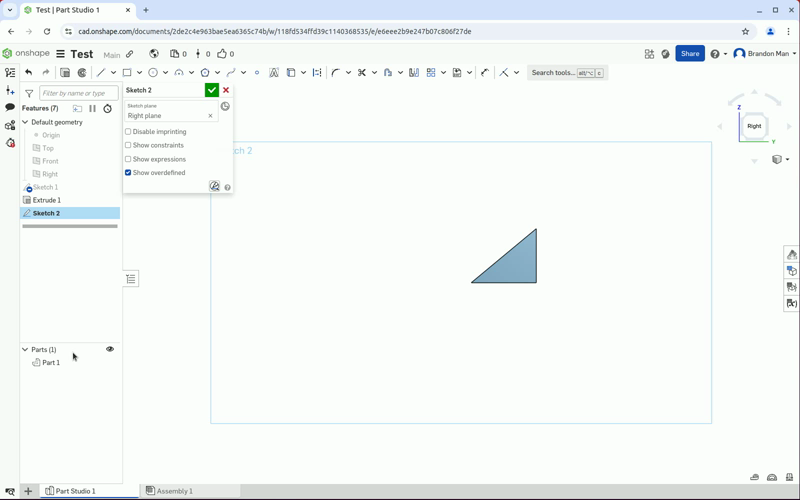
key(y)
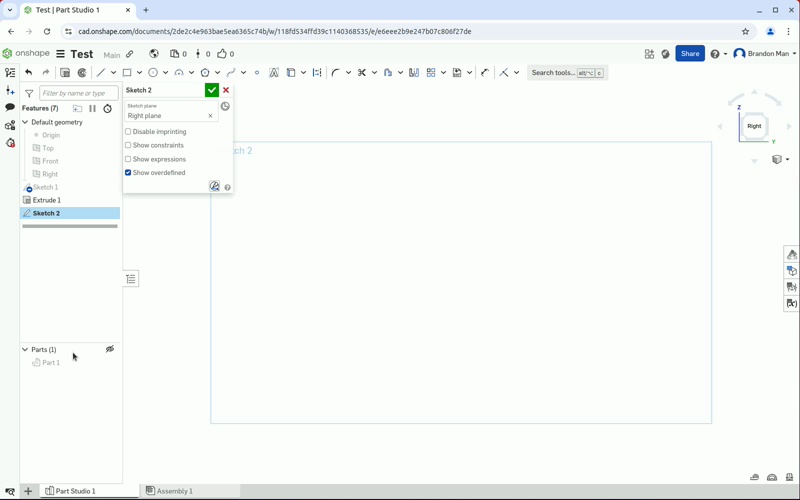
key(l)
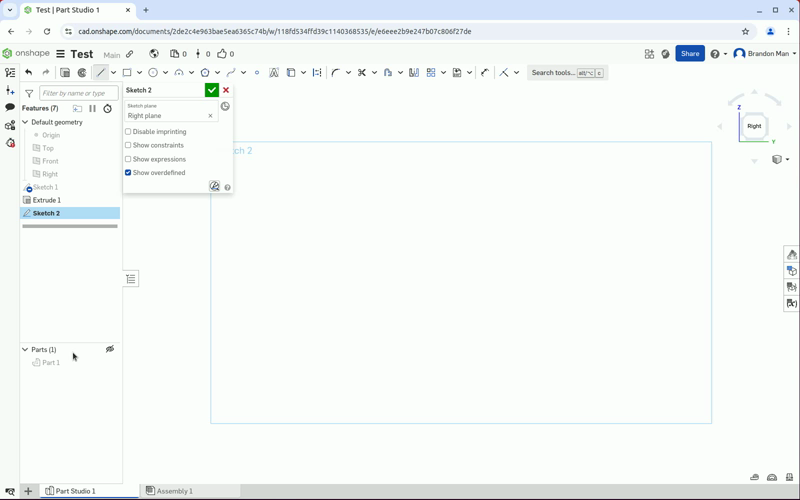
key_down(shift)
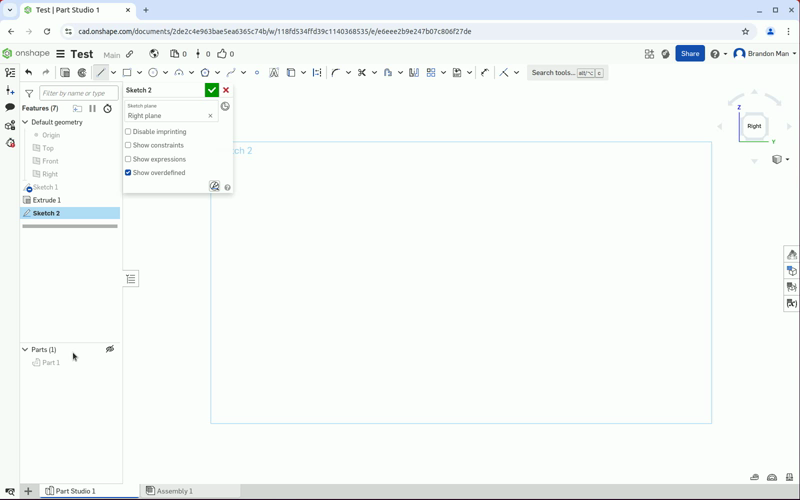
mouse_move(481, 282)
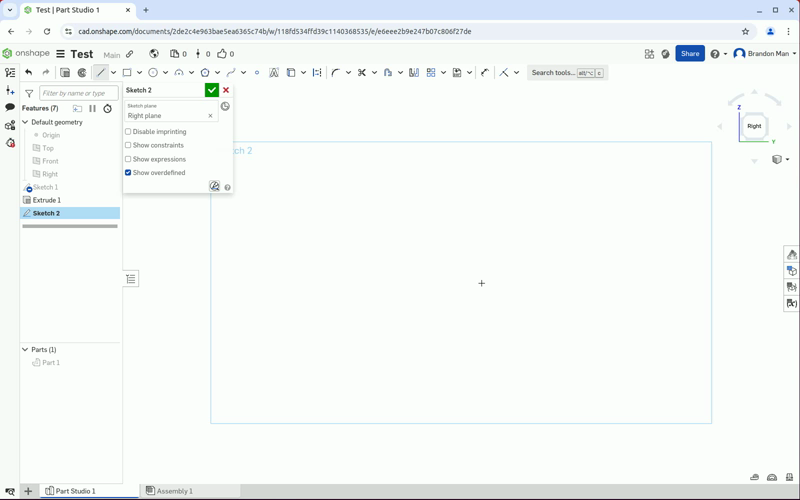
click(481, 282)
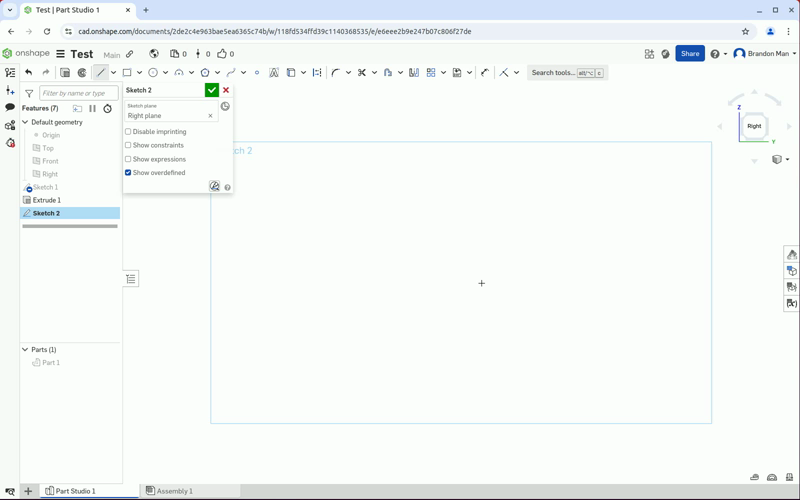
key_up(shift)
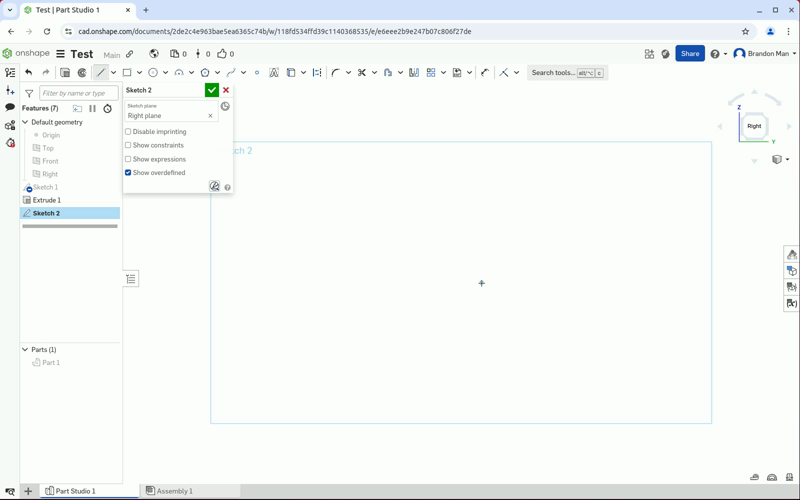
key_down(shift)
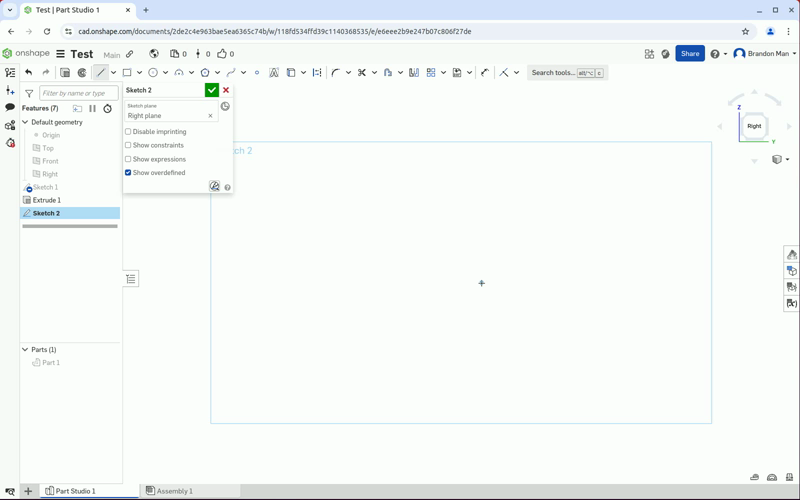
mouse_move(511, 282)
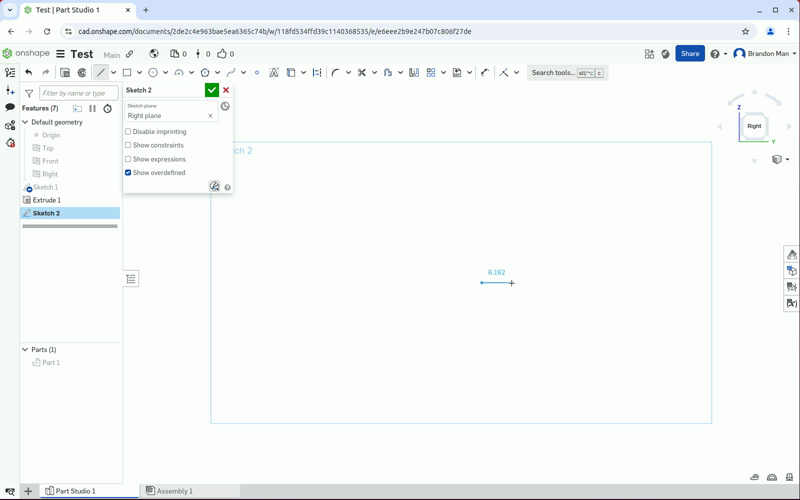
mouse_move(492, 282)
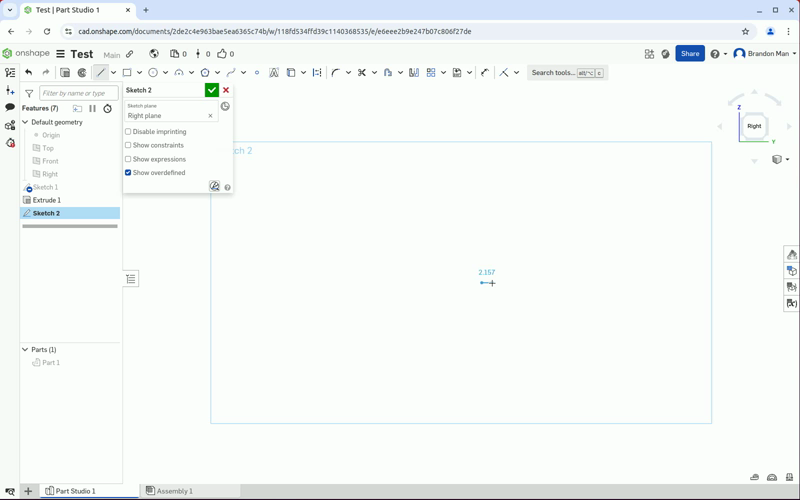
click(492, 282)
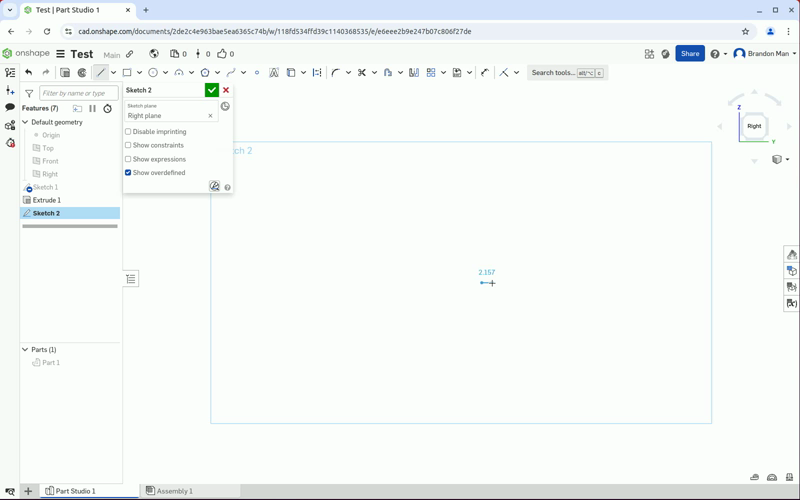
key_up(shift)
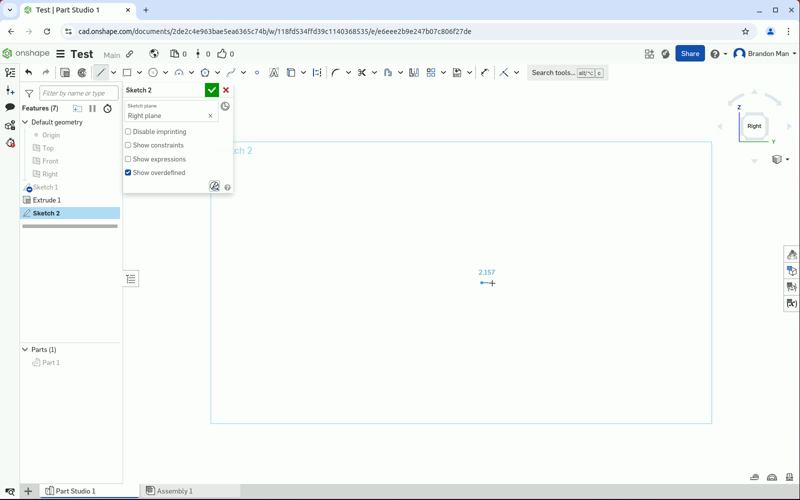
key_down(shift)
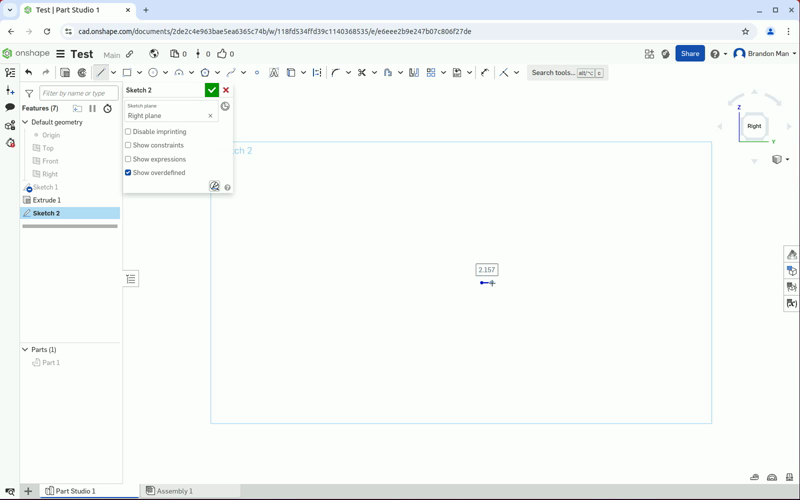
mouse_move(522, 282)
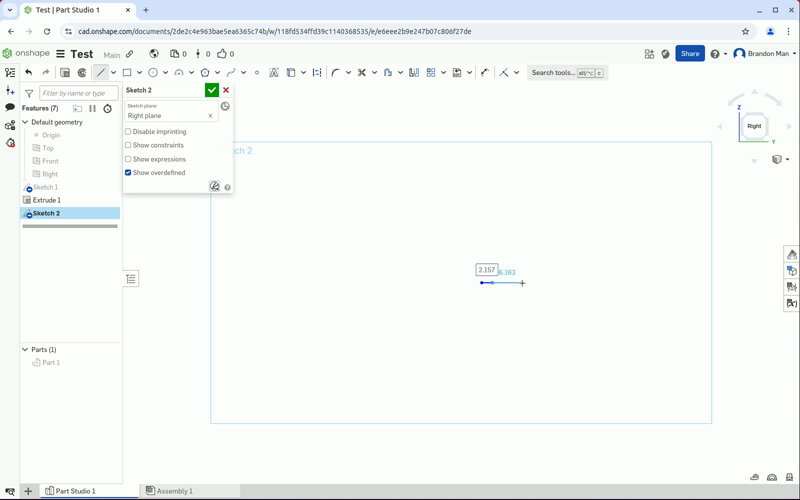
mouse_move(492, 267)
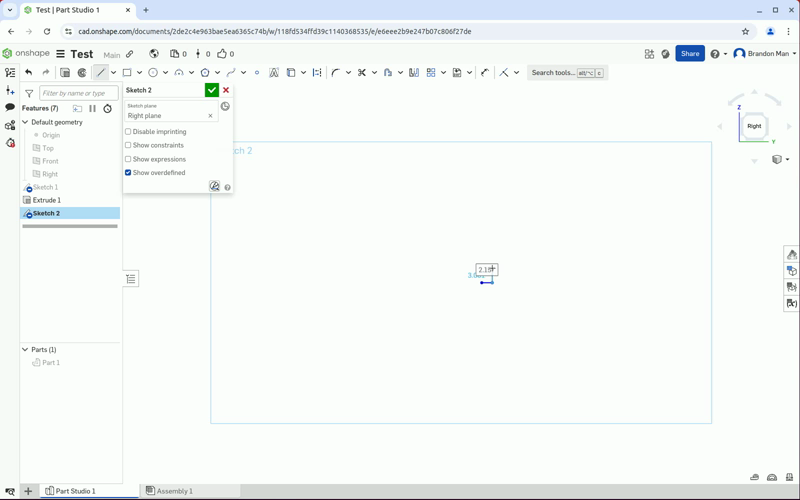
click(492, 267)
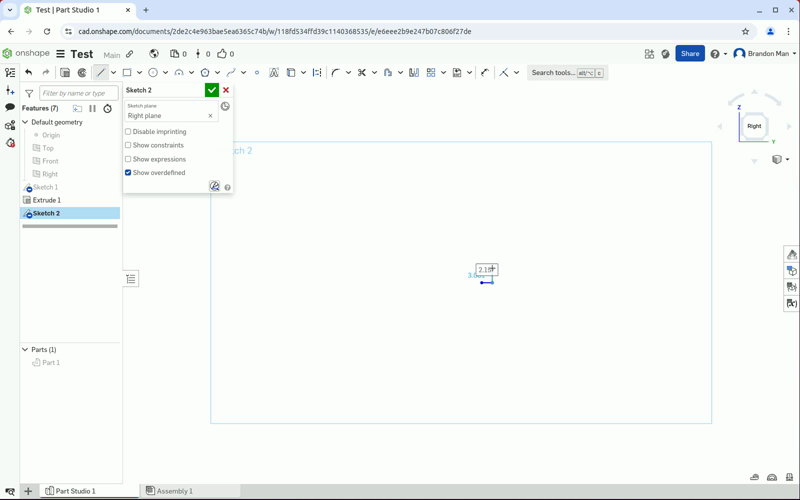
key_up(shift)
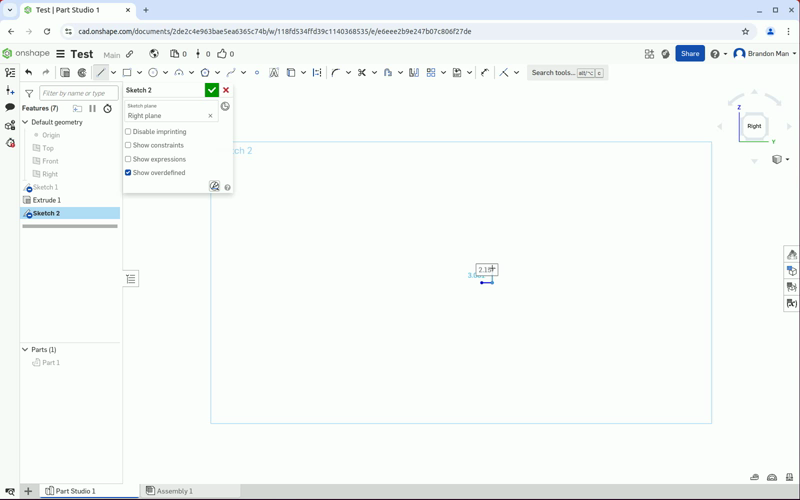
key_down(shift)
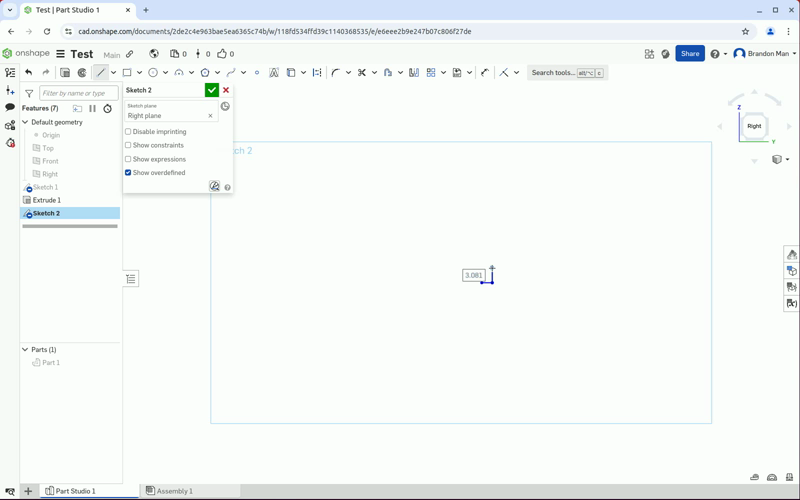
mouse_move(522, 267)
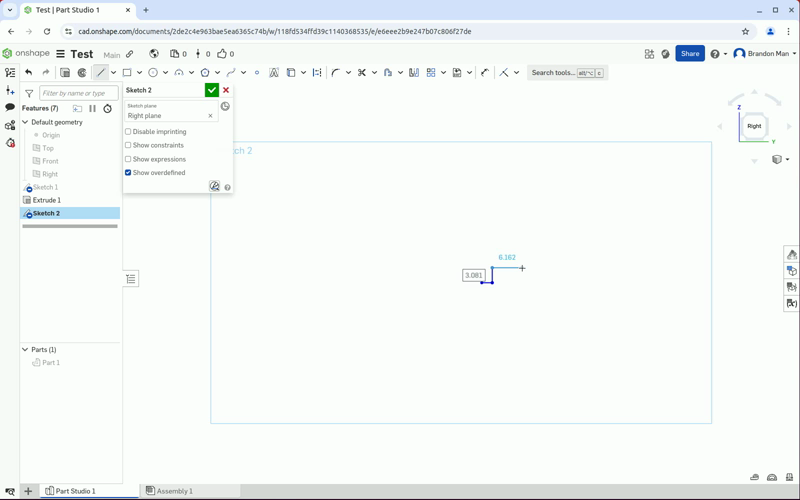
mouse_move(481, 267)
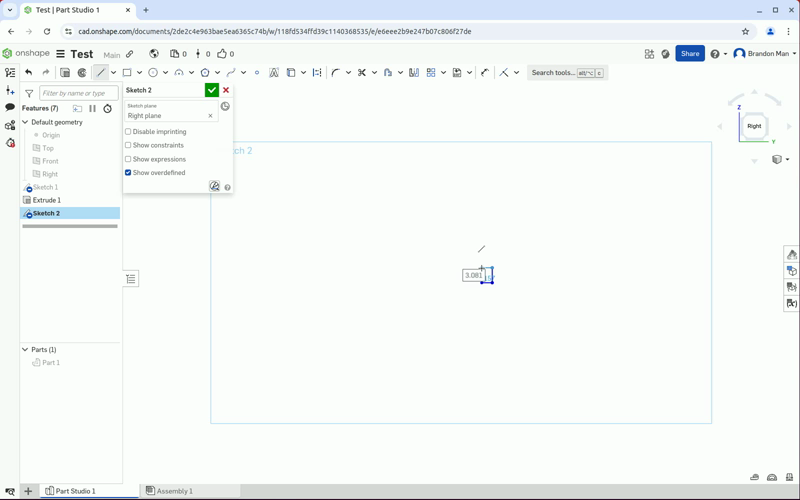
click(481, 267)
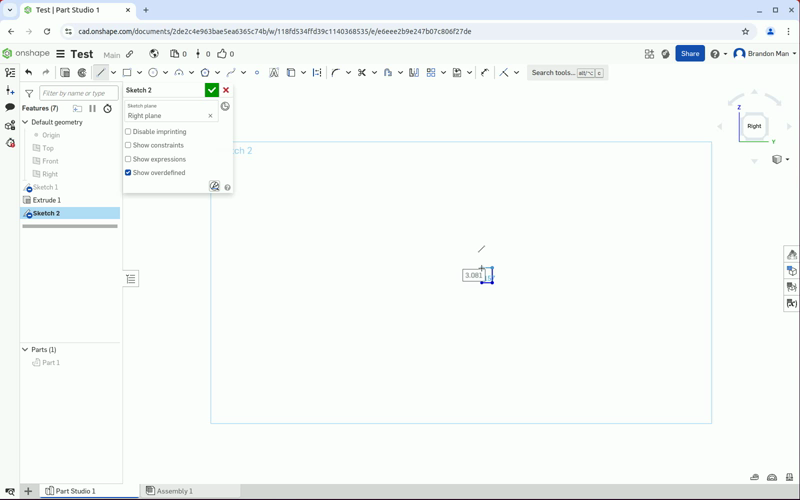
key_up(shift)
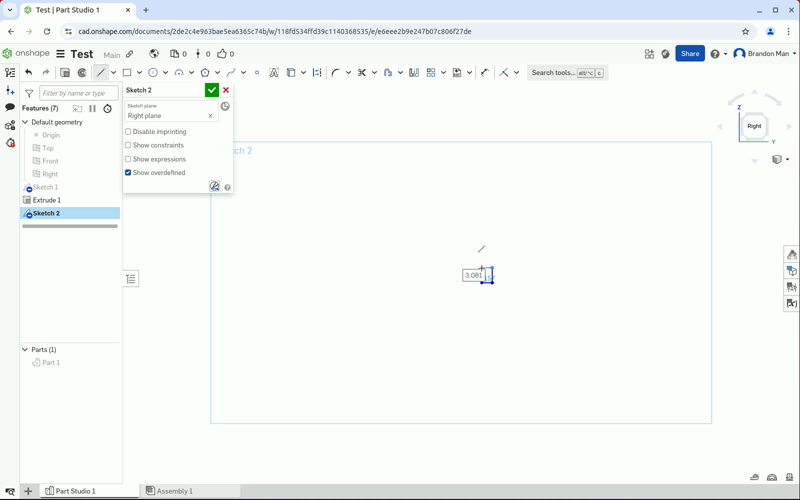
mouse_move(511, 267)
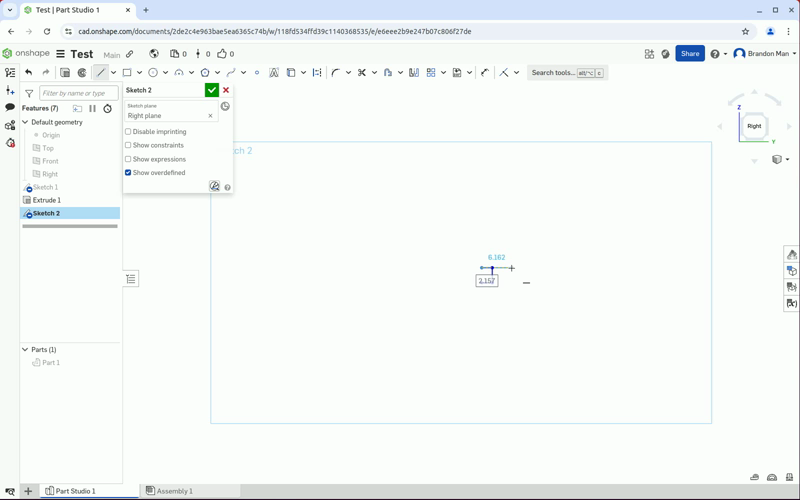
key_down(shift)
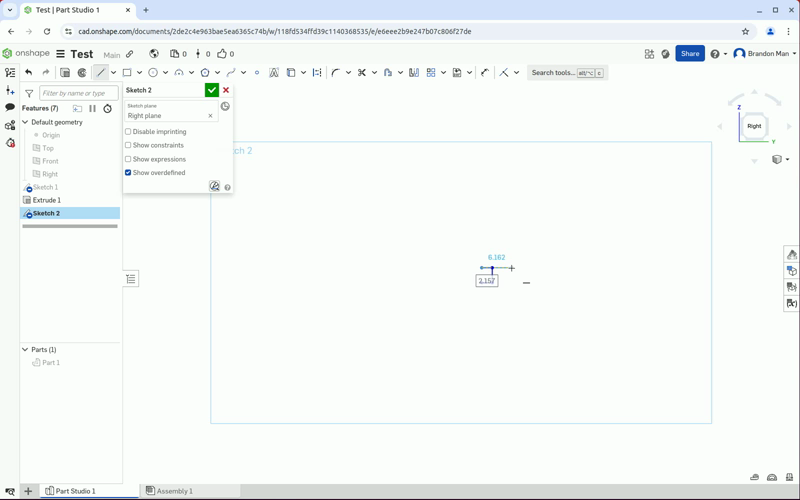
mouse_move(481, 282)
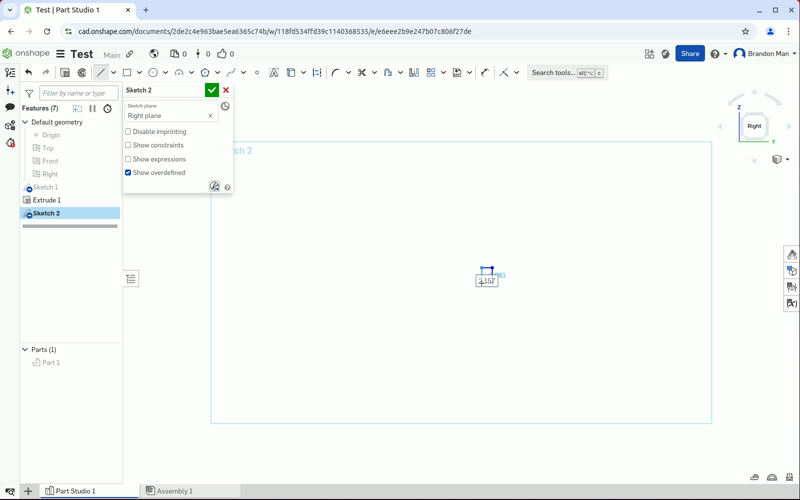
key_up(shift)
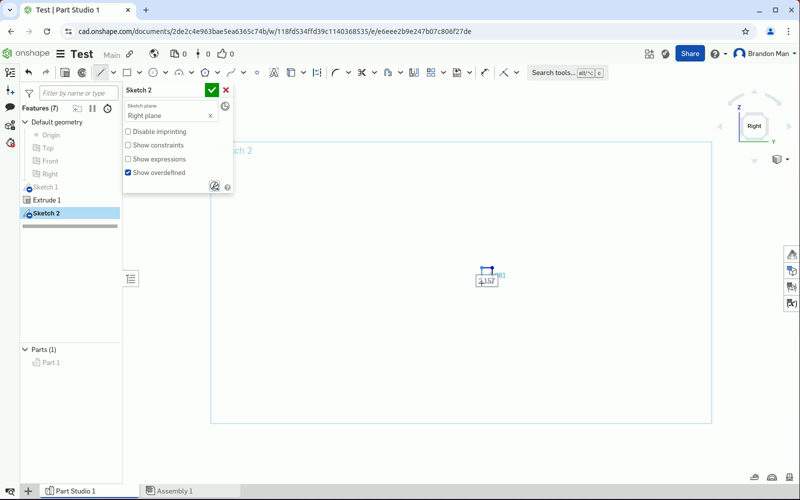
click(481, 282)
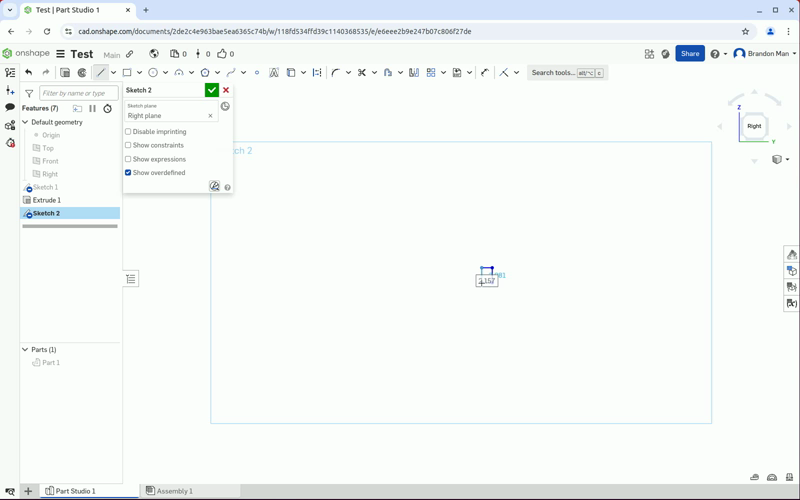
key(esc)
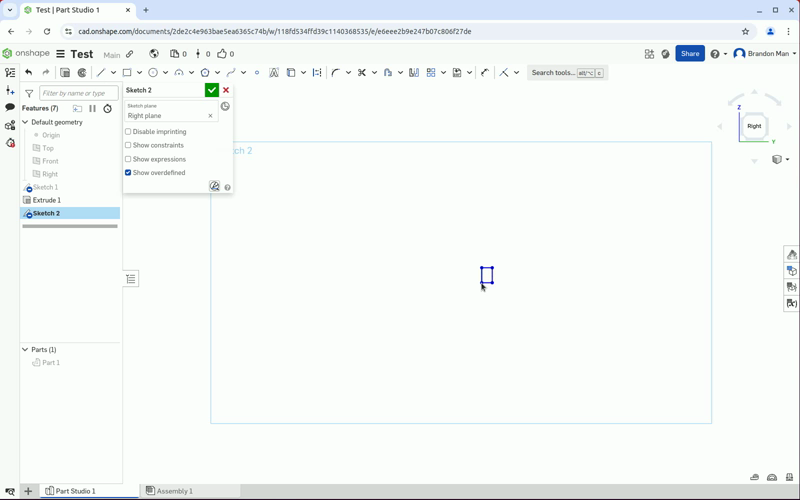
mouse_move(485, 276)
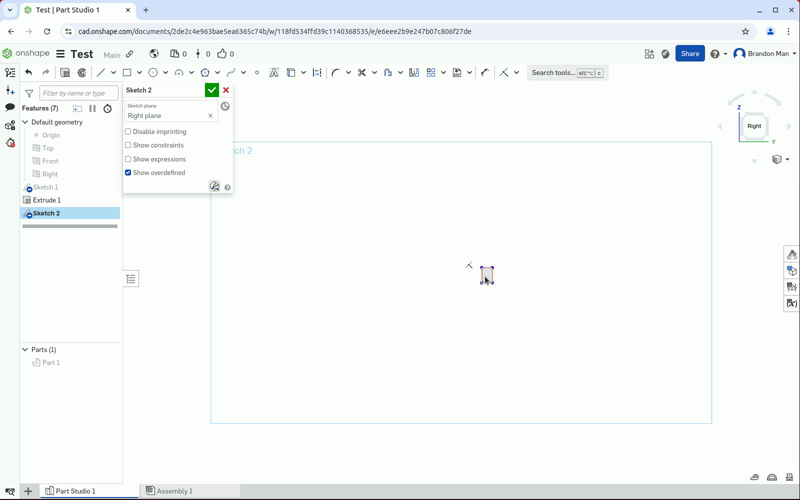
scroll(6)
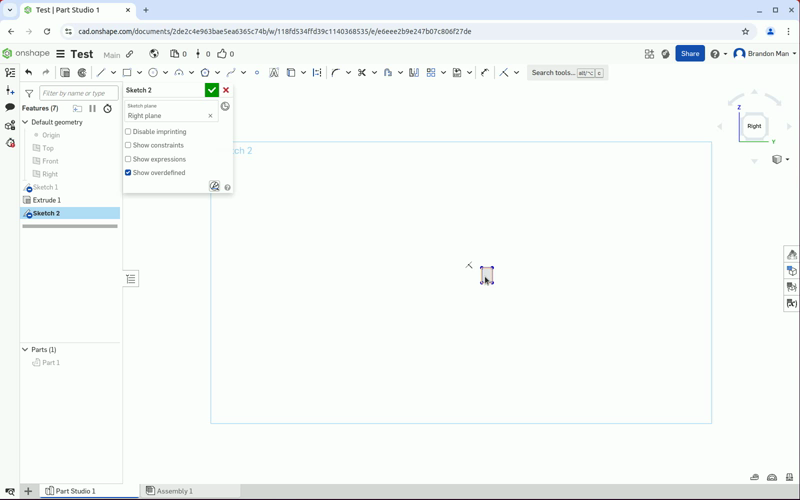
scroll(6)
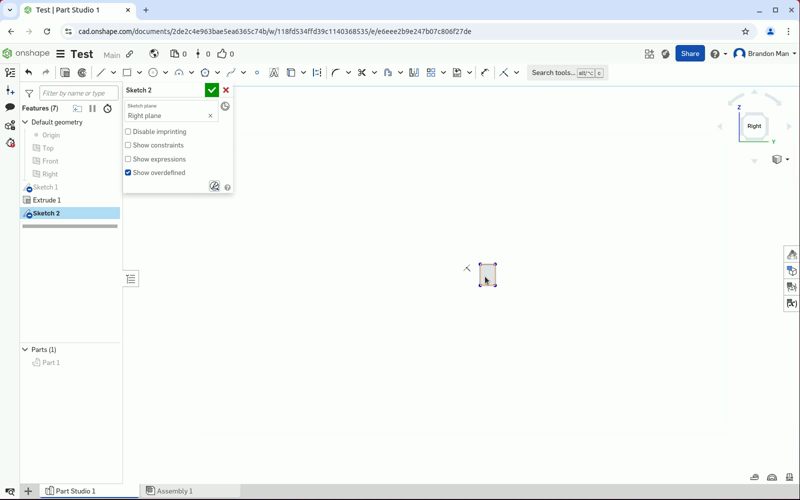
scroll(6)
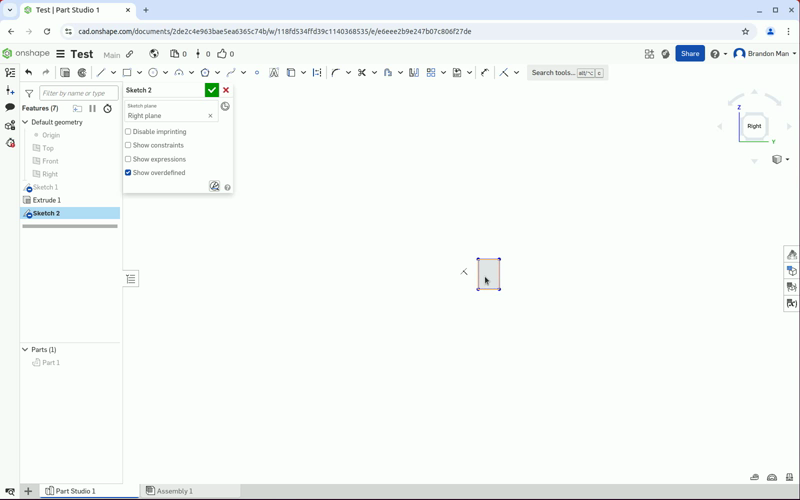
scroll(6)
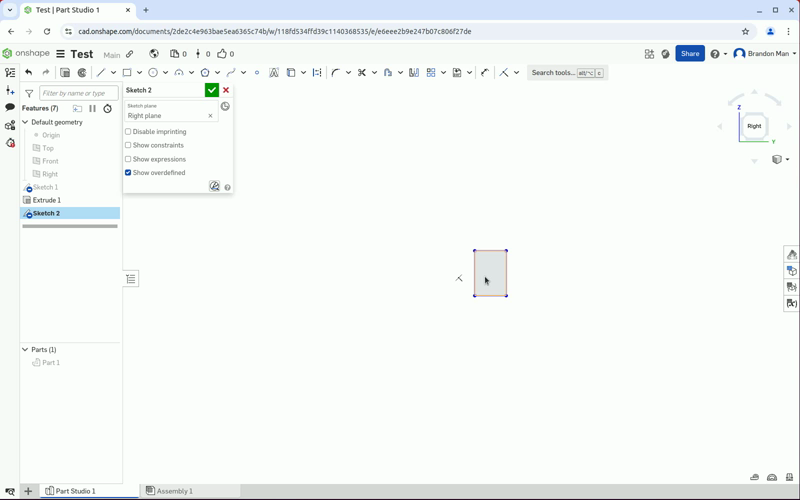
scroll(6)
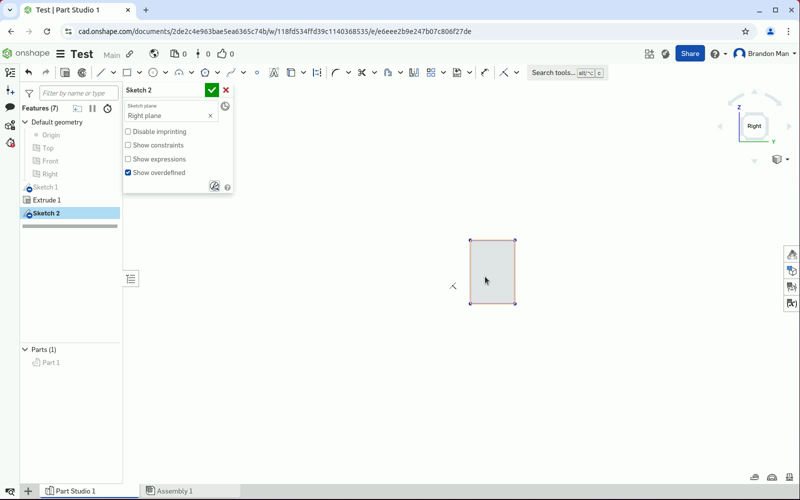
scroll(6)
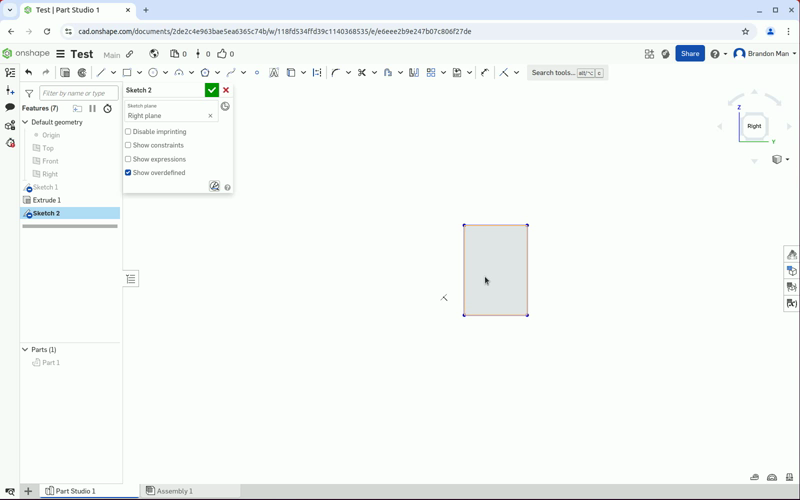
scroll(6)
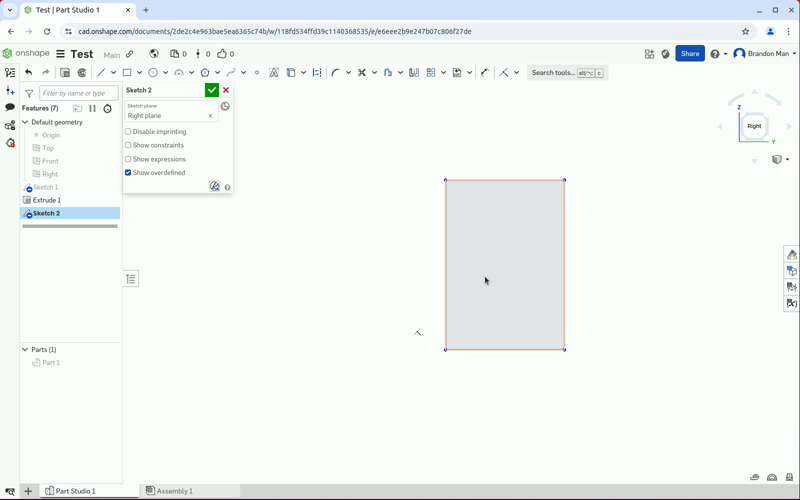
click(485, 276)
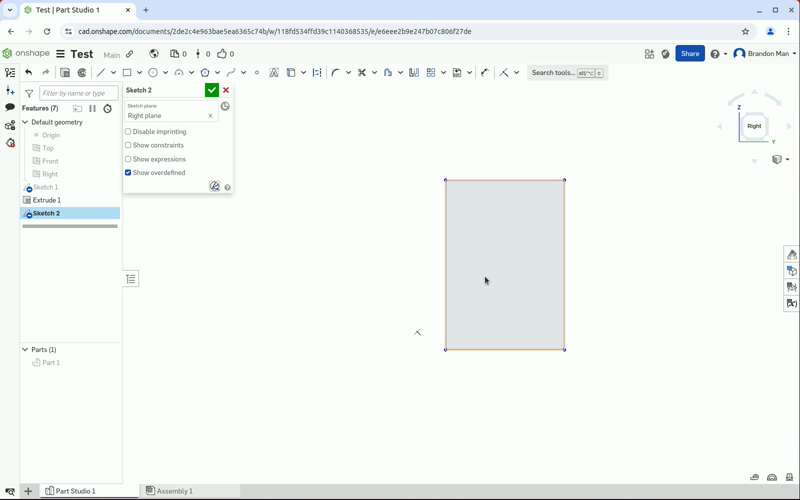
scroll(-6)
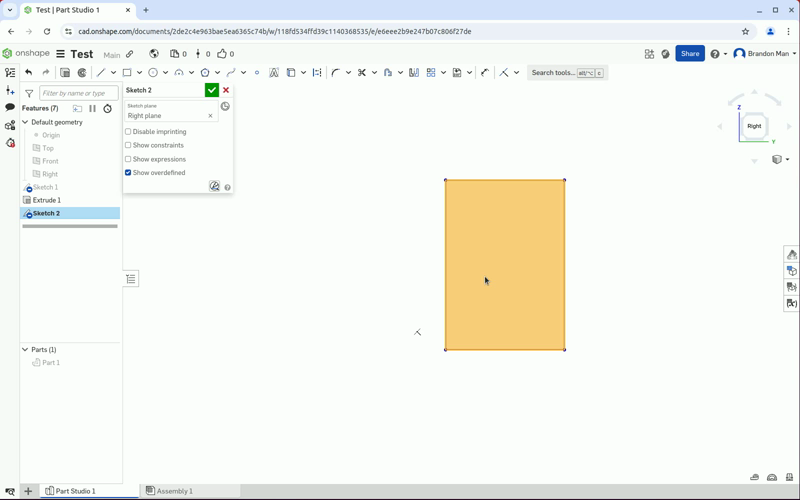
scroll(-6)
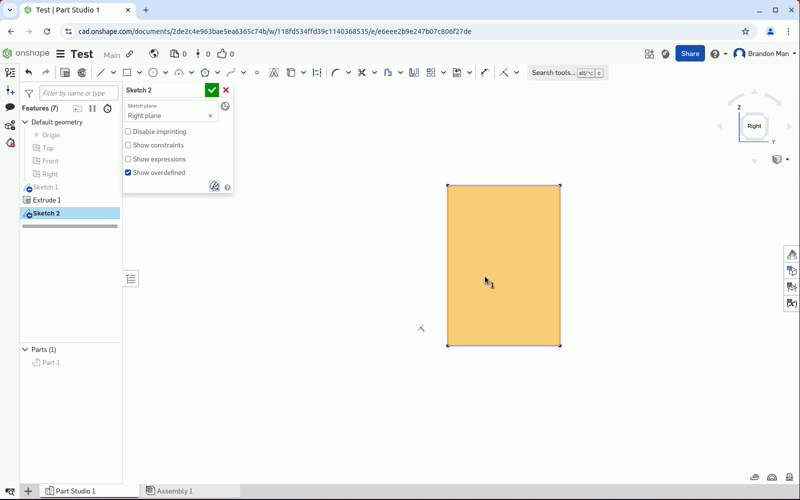
scroll(-6)
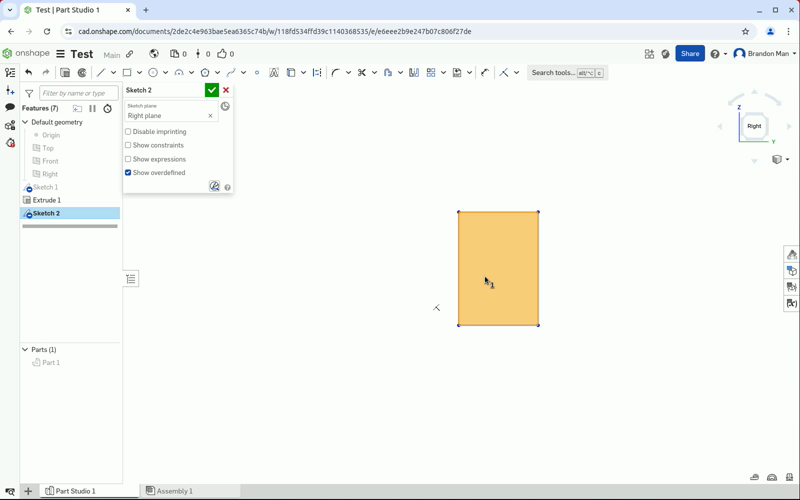
scroll(-6)
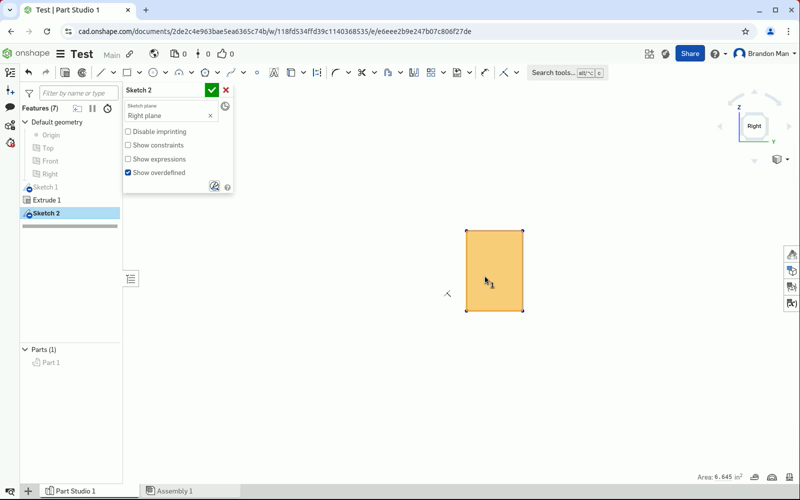
scroll(-6)
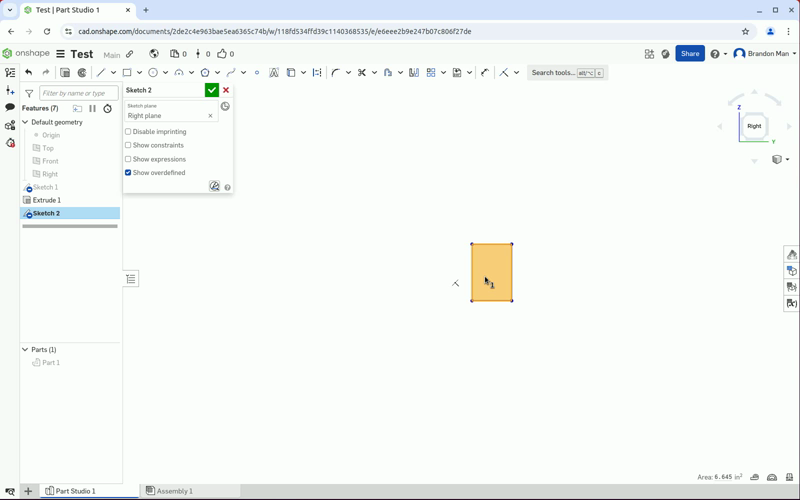
scroll(-6)
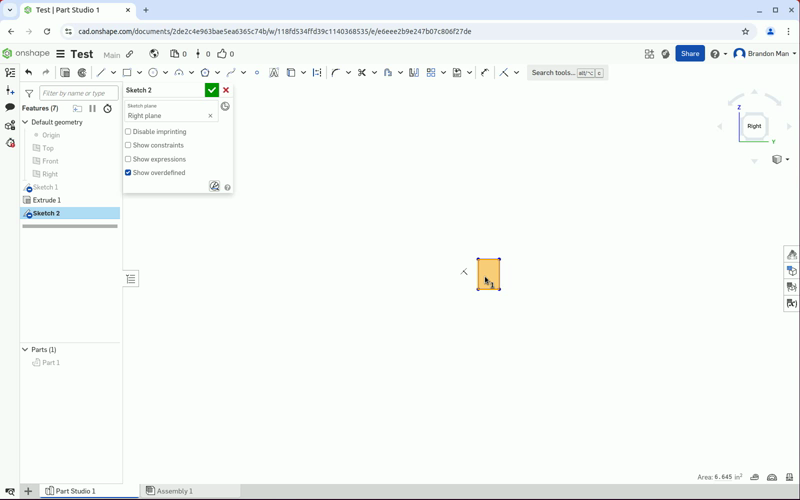
scroll(-6)
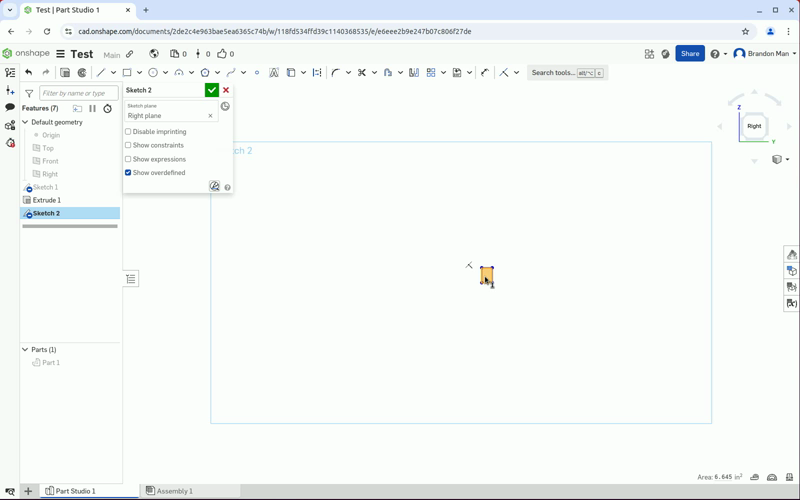
mouse_move(73, 352)
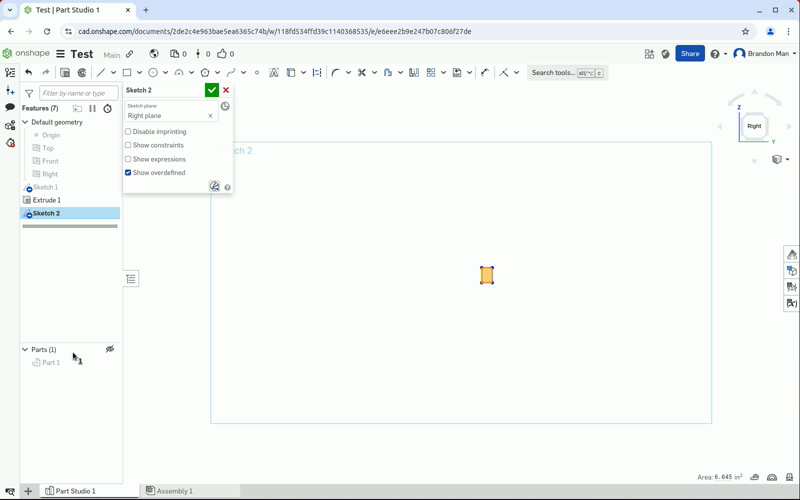
key(shift+y)
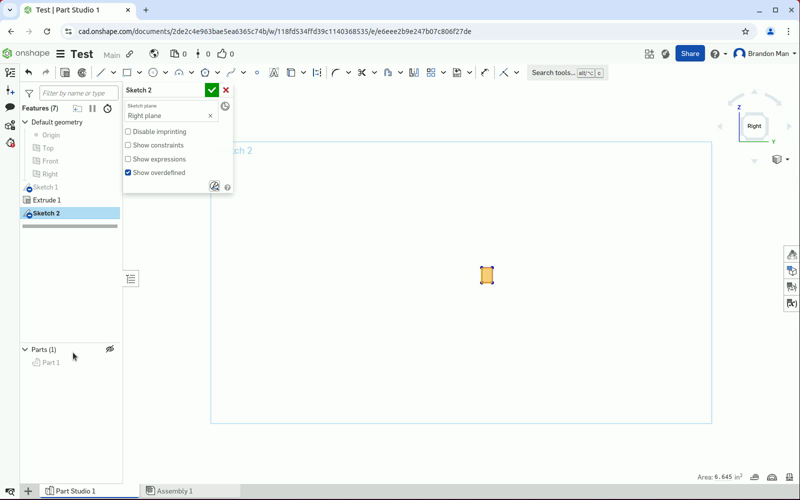
key(shift+e)
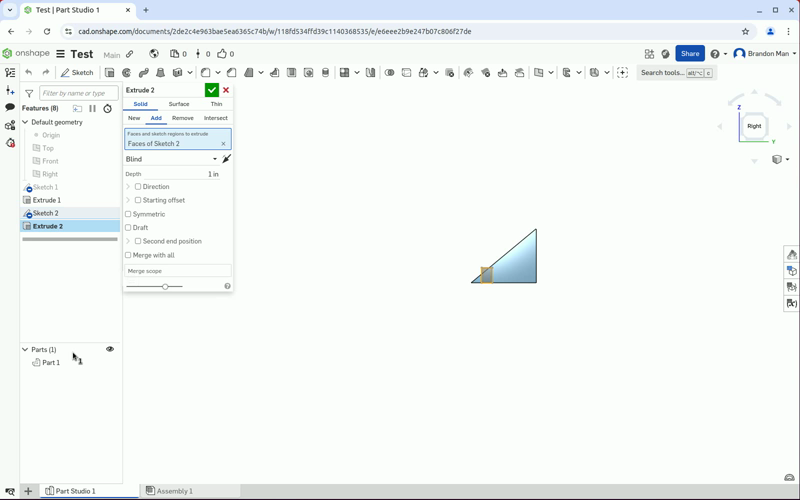
mouse_move(143, 106)
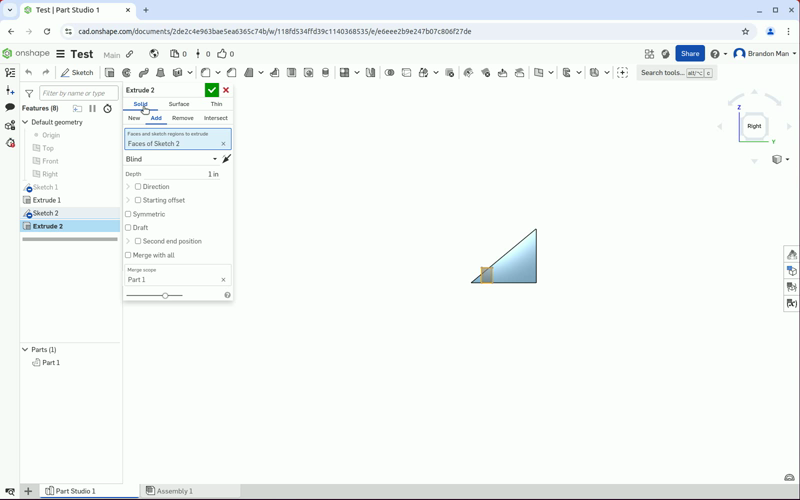
click(143, 106)
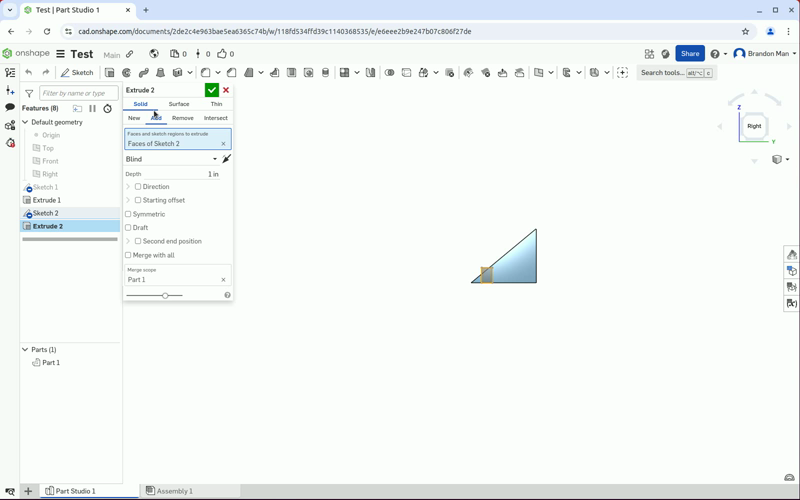
mouse_move(186, 120)
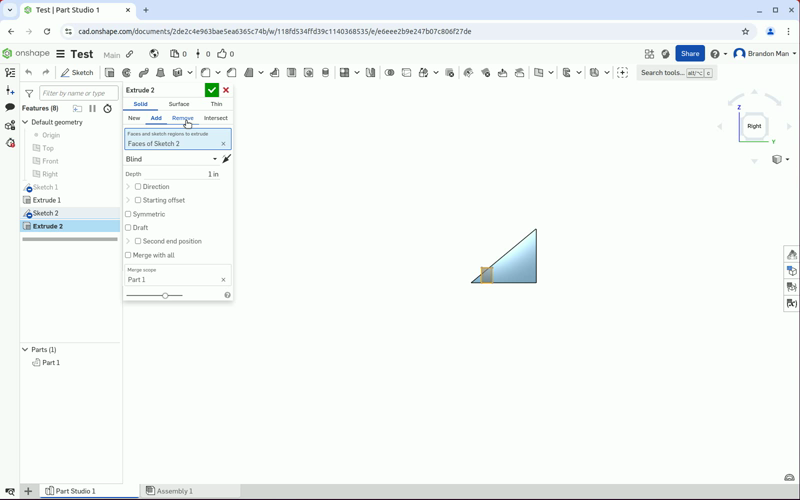
click(186, 120)
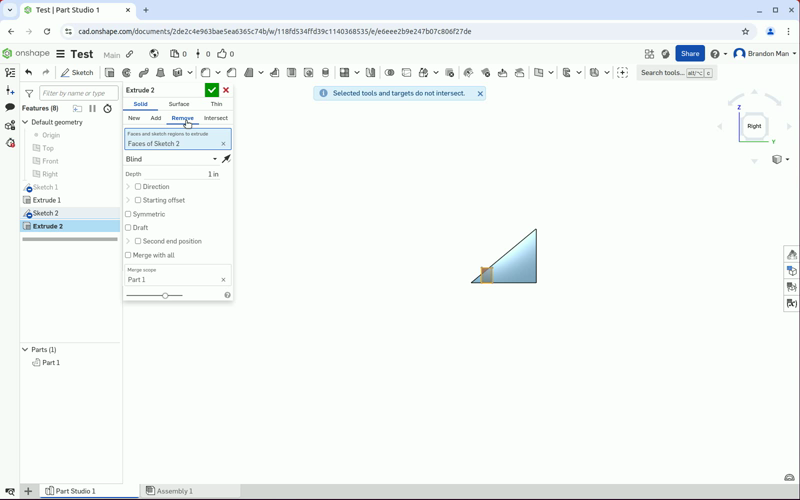
key(tab, 4)
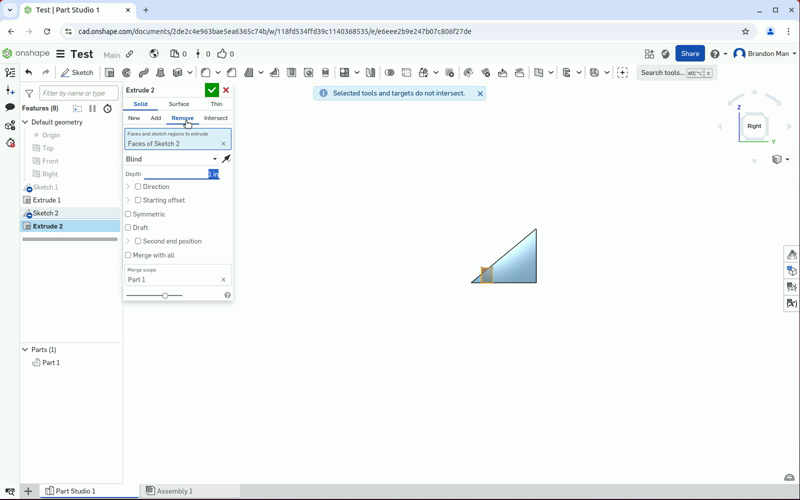
text(9.388)
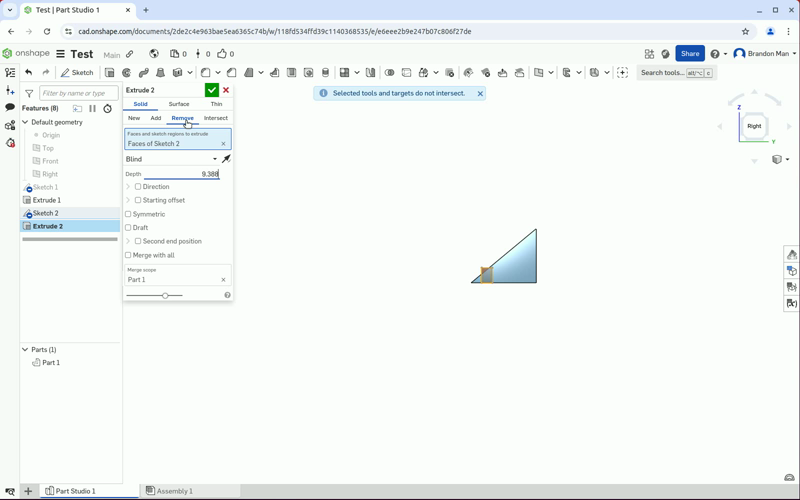
key(tab, 6)
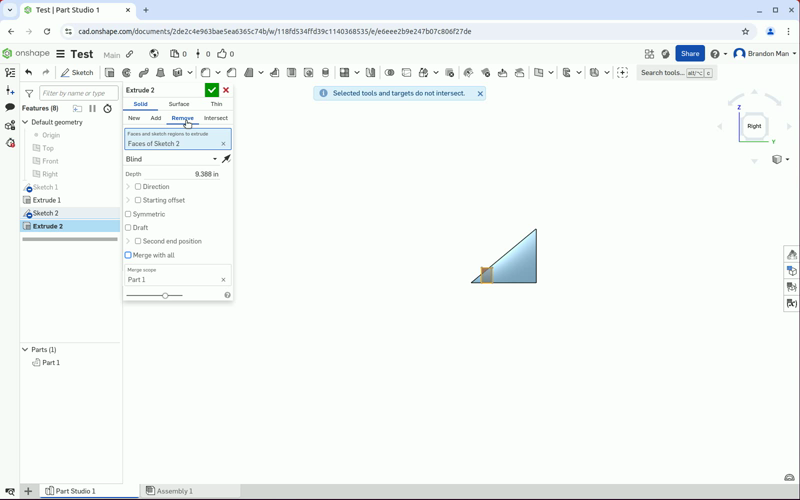
key(space)
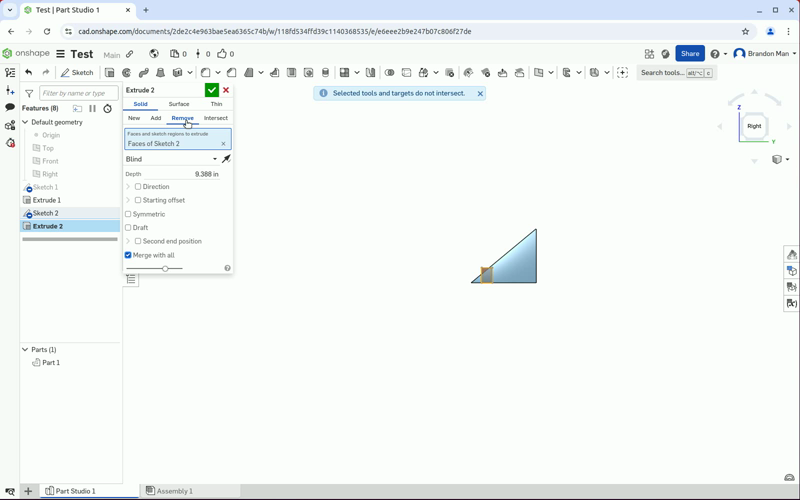
key(enter)
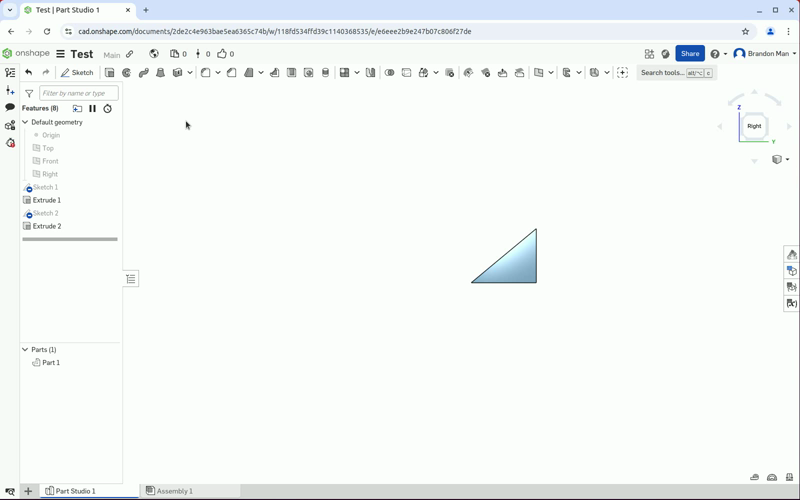
key(shift+h)
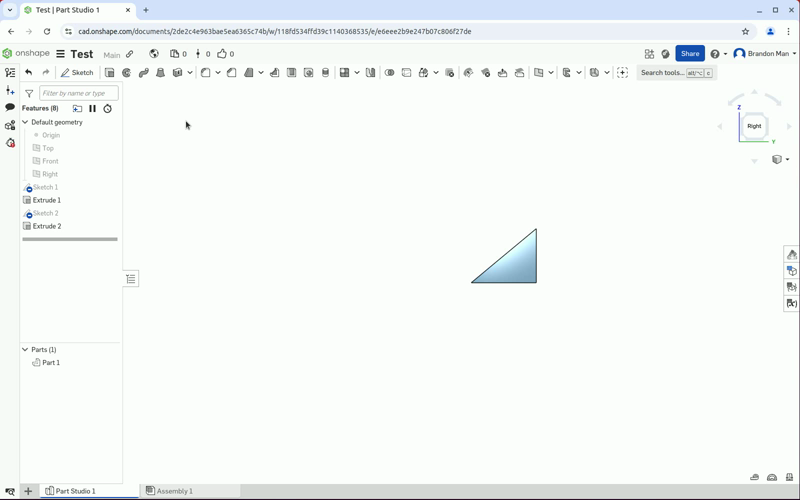
key(shift+h)
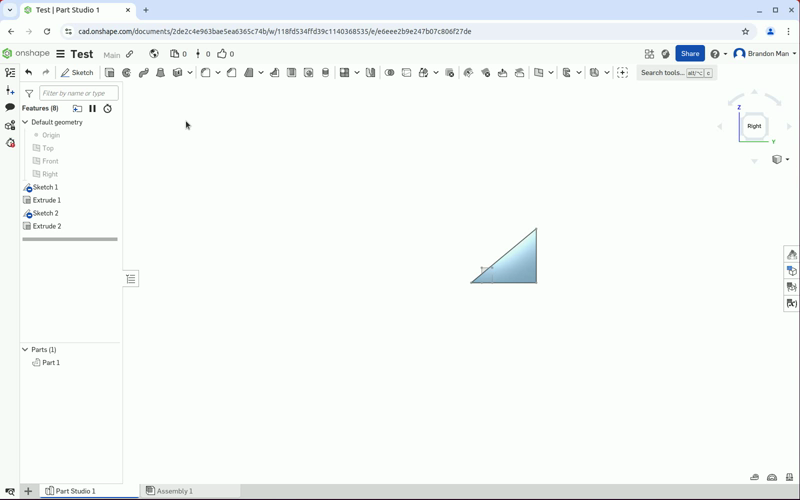
key(shift+7)
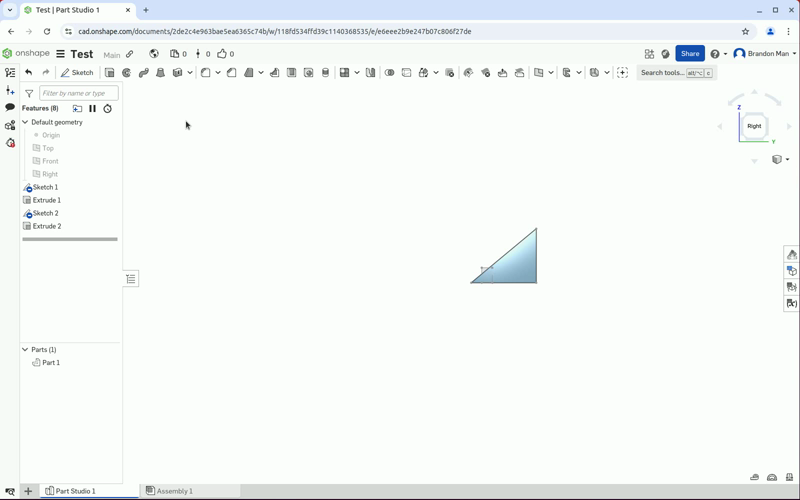
key(right, 2)
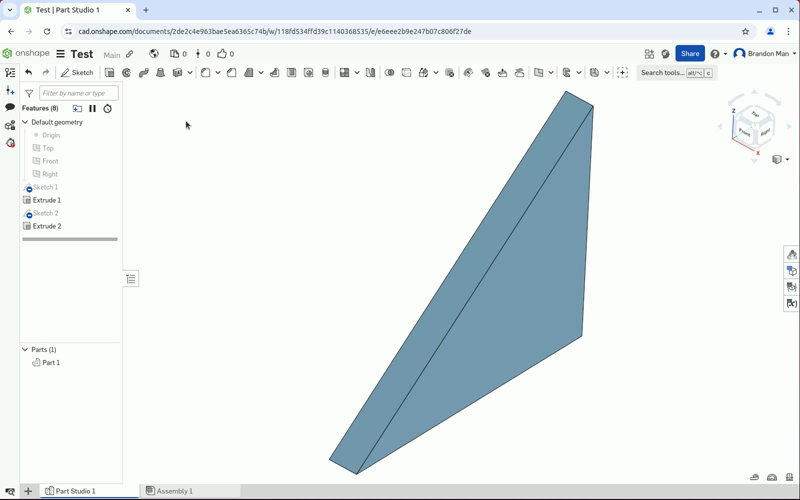
key(down, 2)
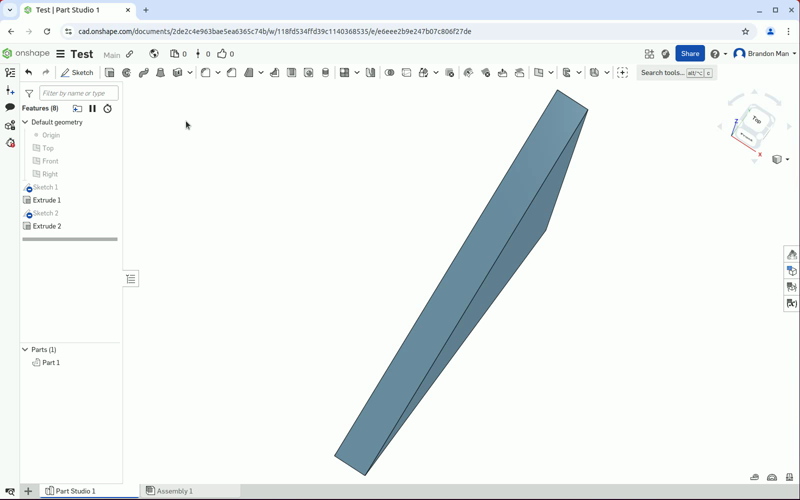
key(up, 2)
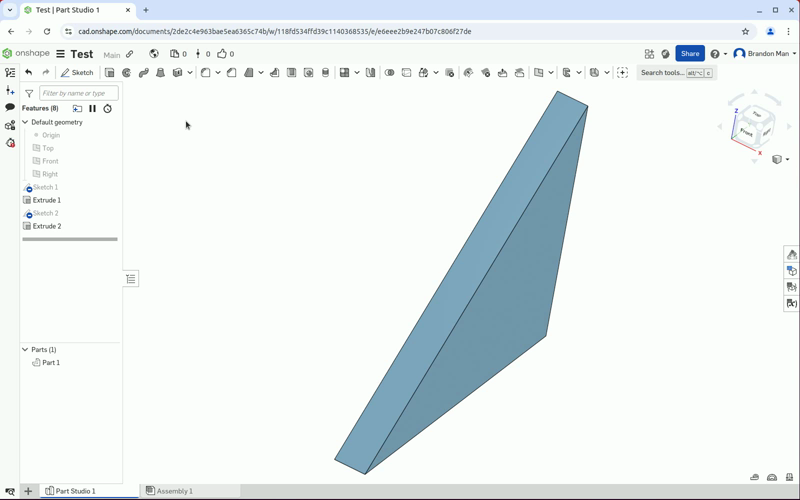
key(left, 2)
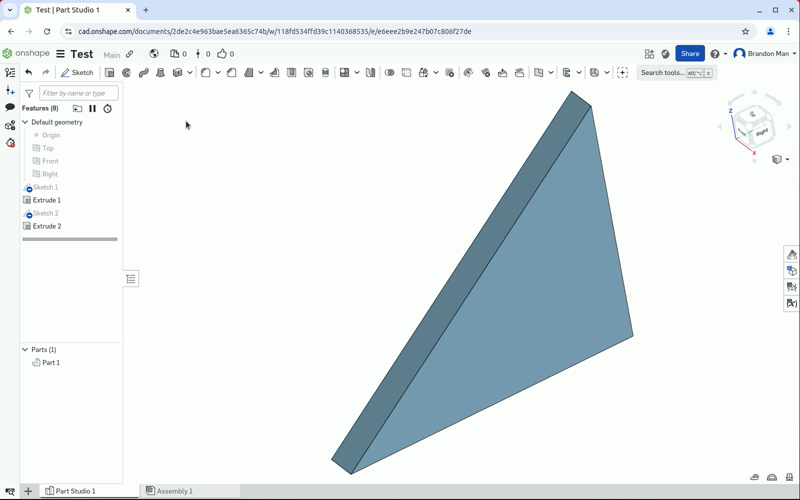
mouse_move(73, 189)
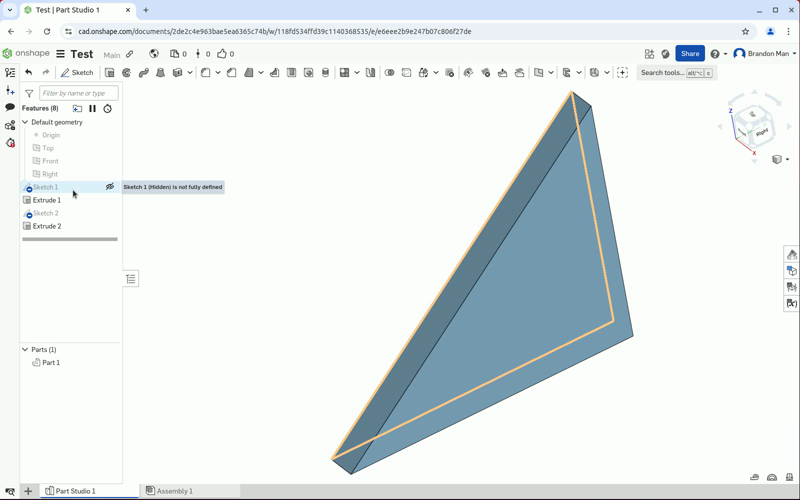
click(73, 189)